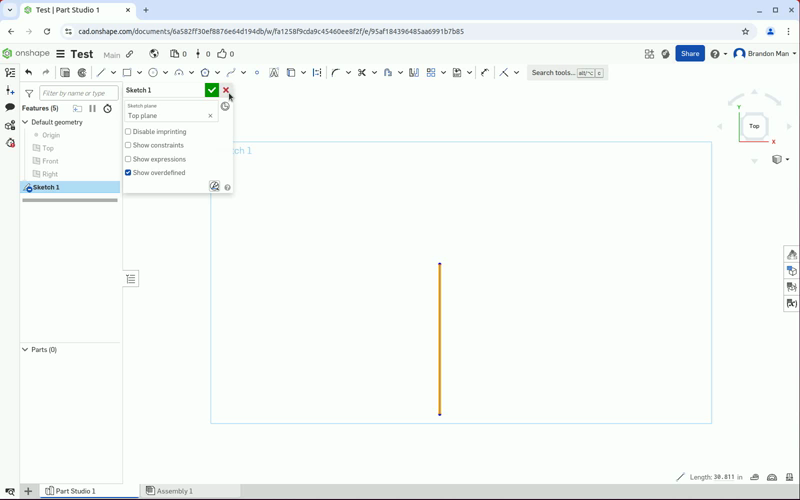
key(shift+h)
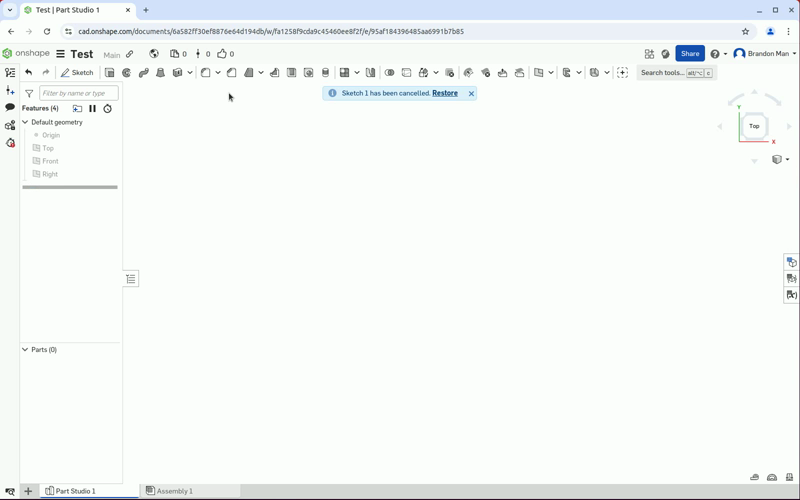
mouse_move(73, 352)
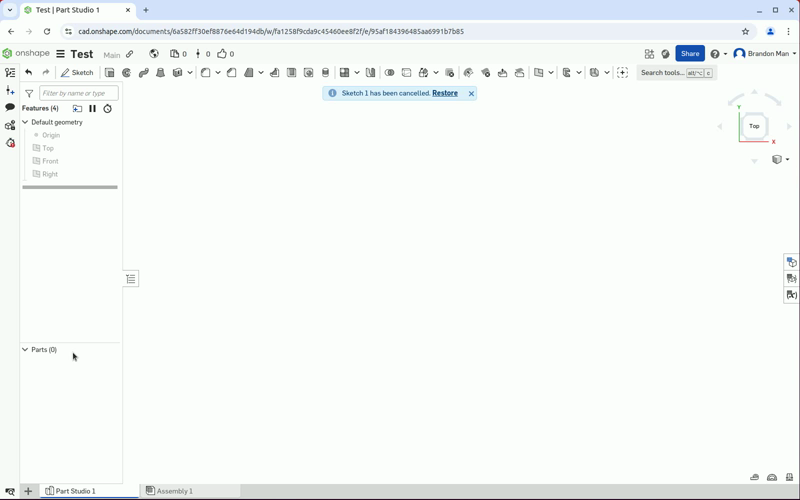
key(y)
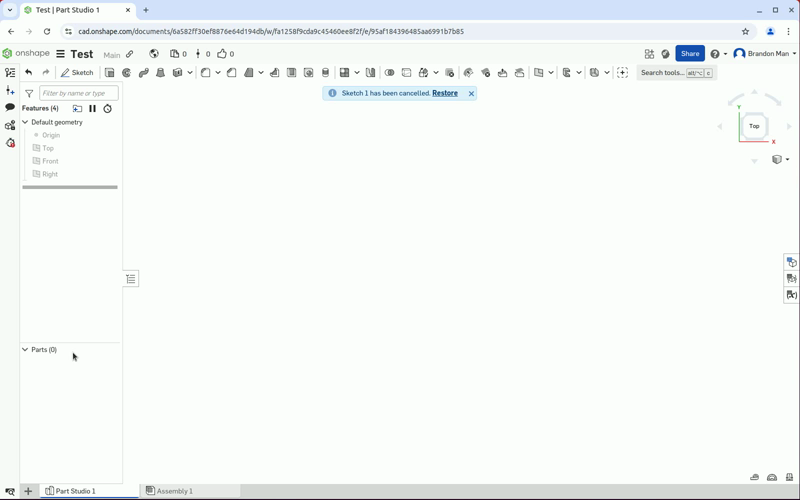
key(shift+p)
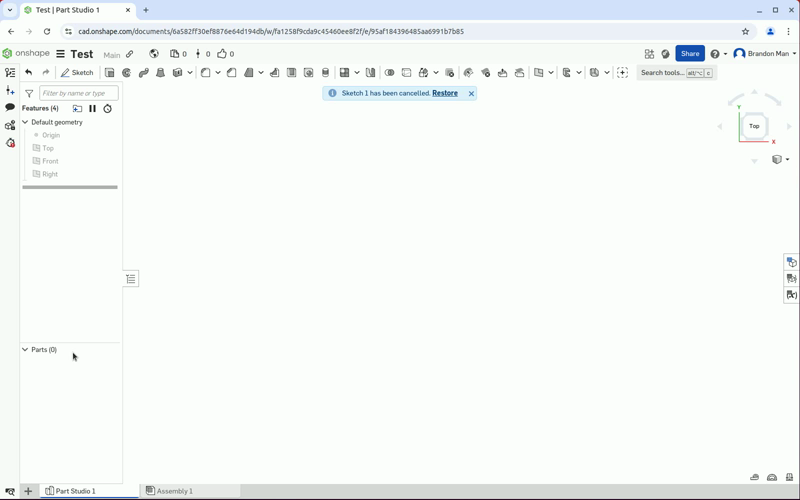
key(space)
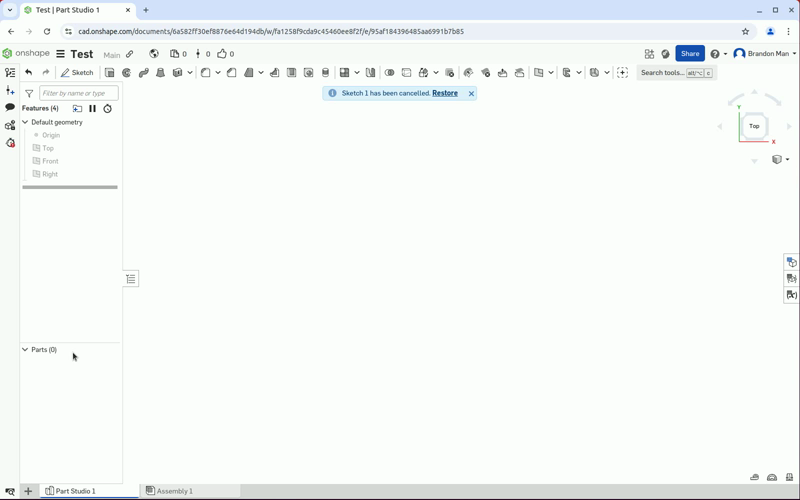
key_down(shift)
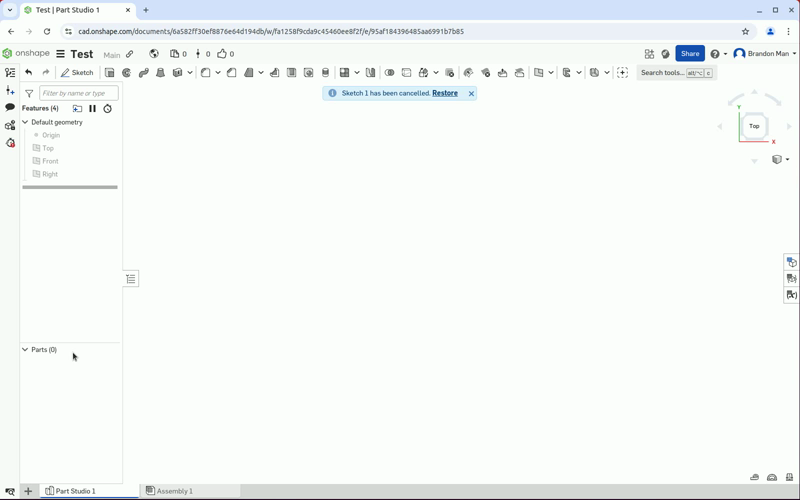
key(up)
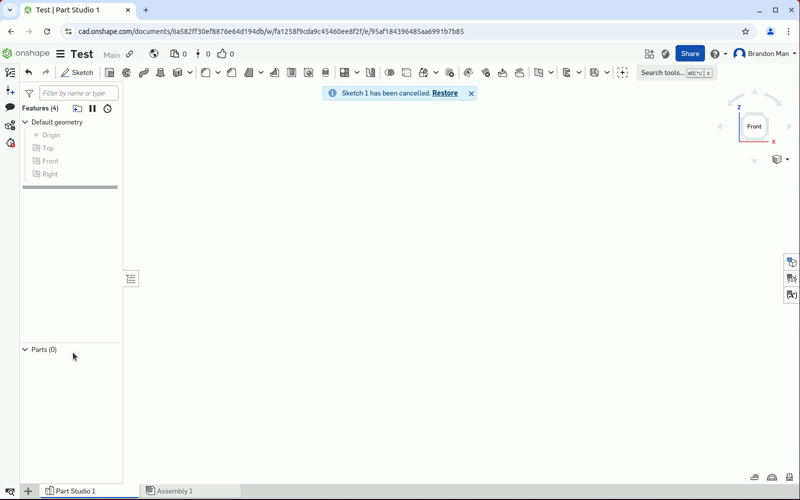
key_up(shift)
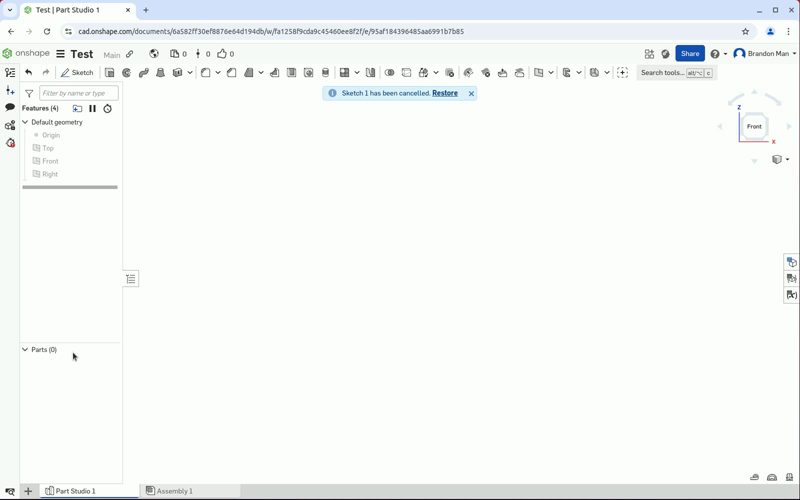
key(space)
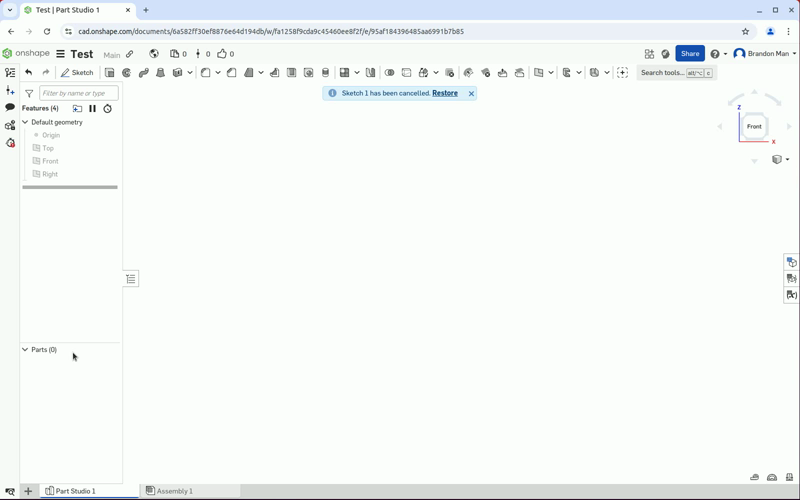
key_down(shift)
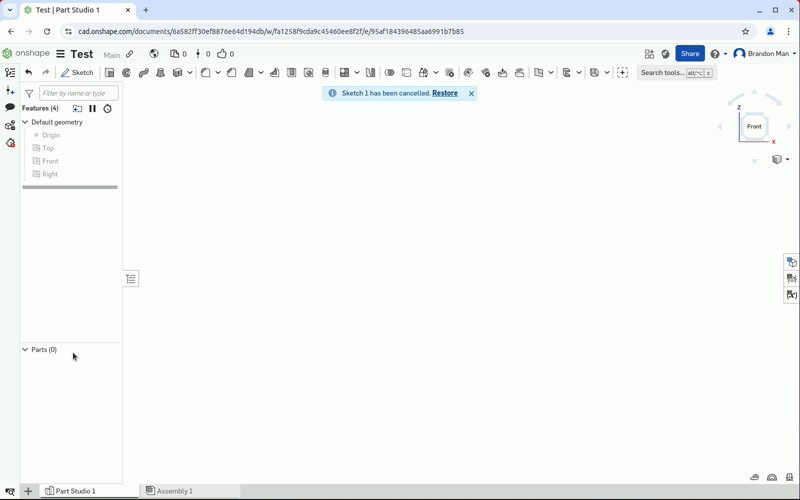
key(left)
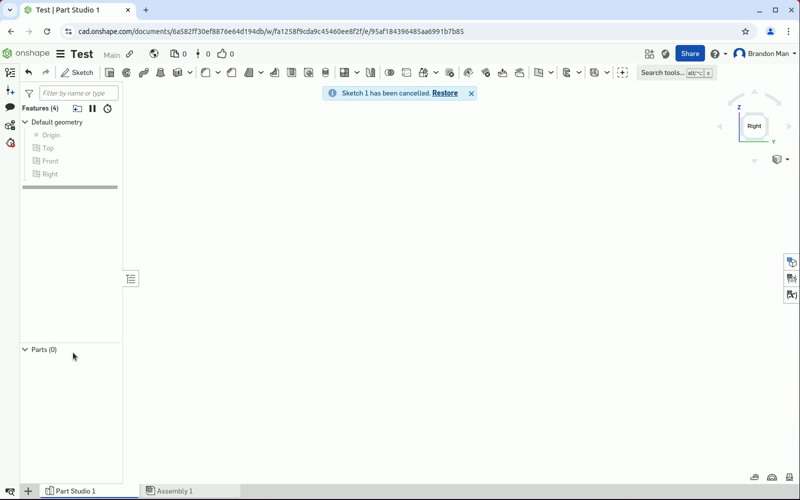
key_up(shift)
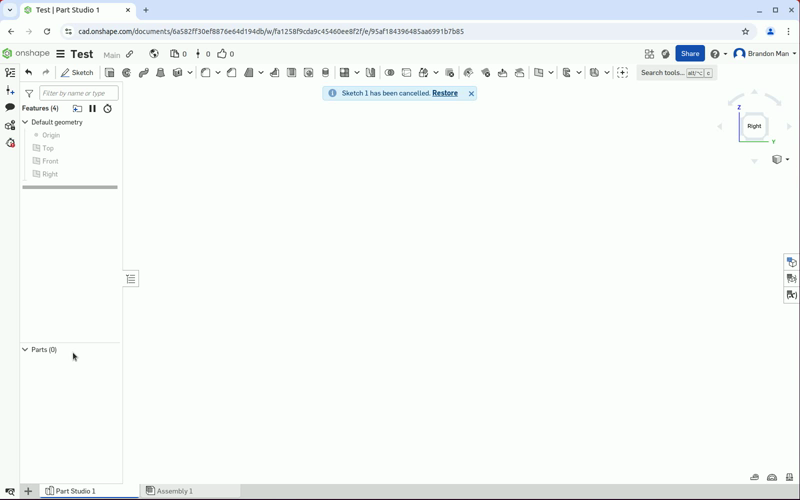
mouse_move(73, 352)
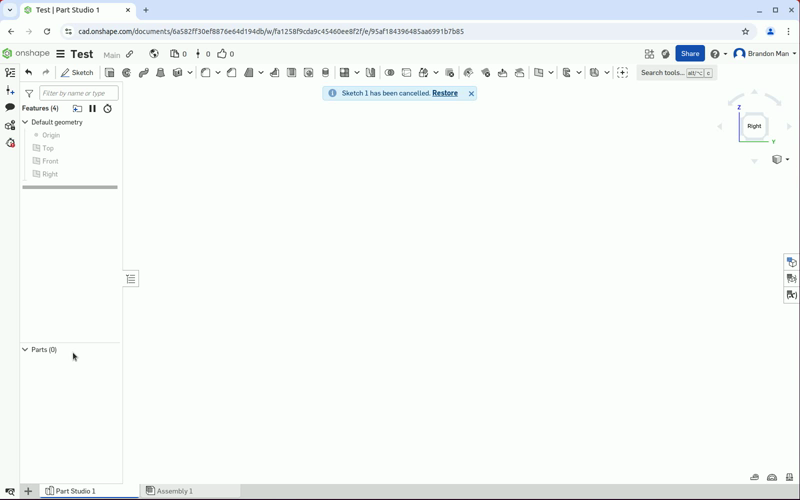
key(shift+y)
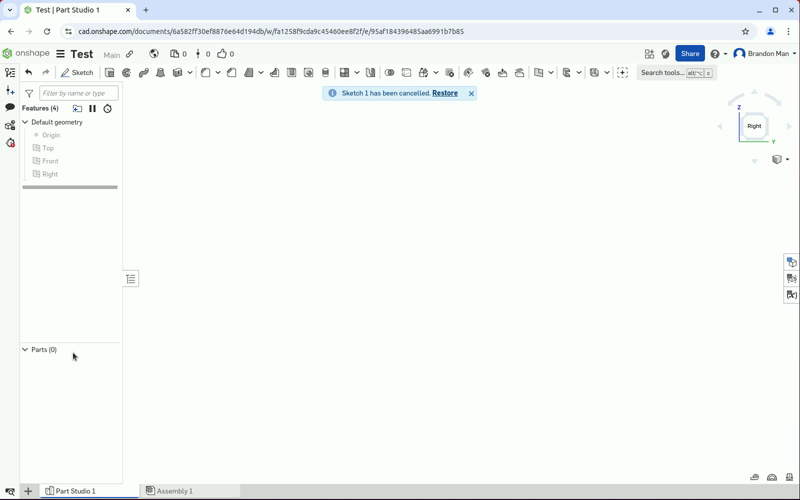
key(shift+s)
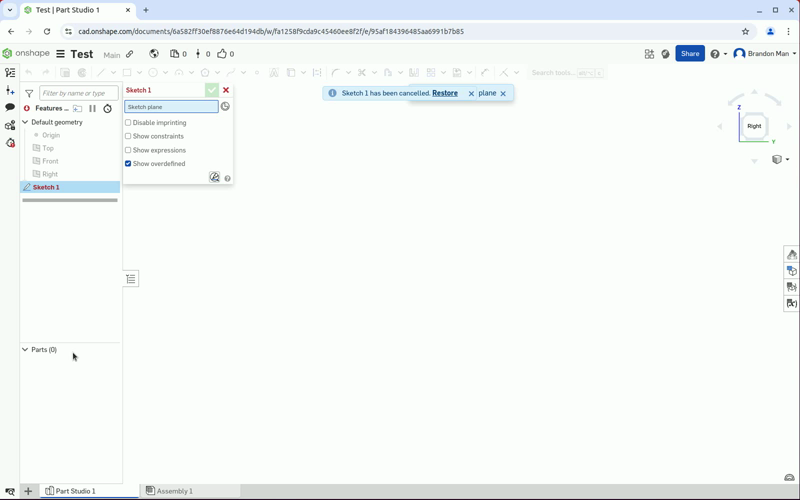
mouse_move(73, 176)
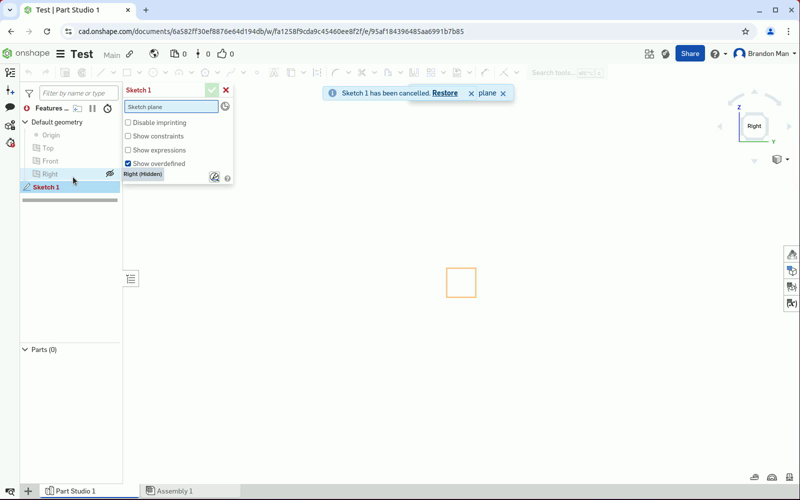
click(73, 176)
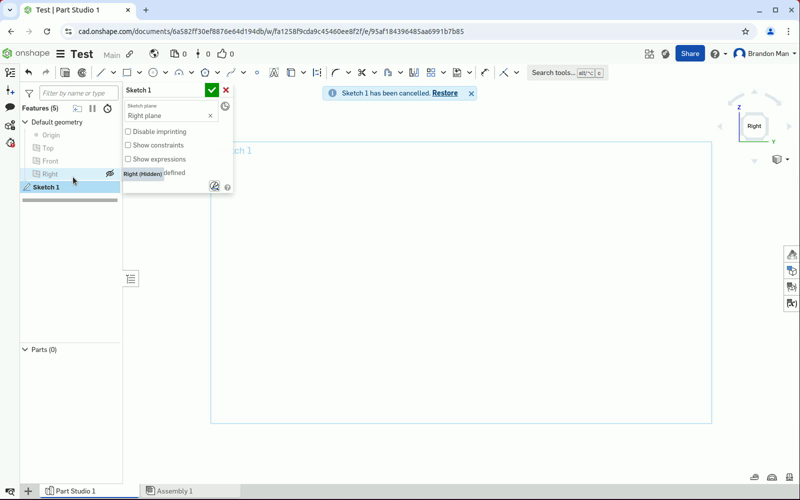
mouse_move(73, 352)
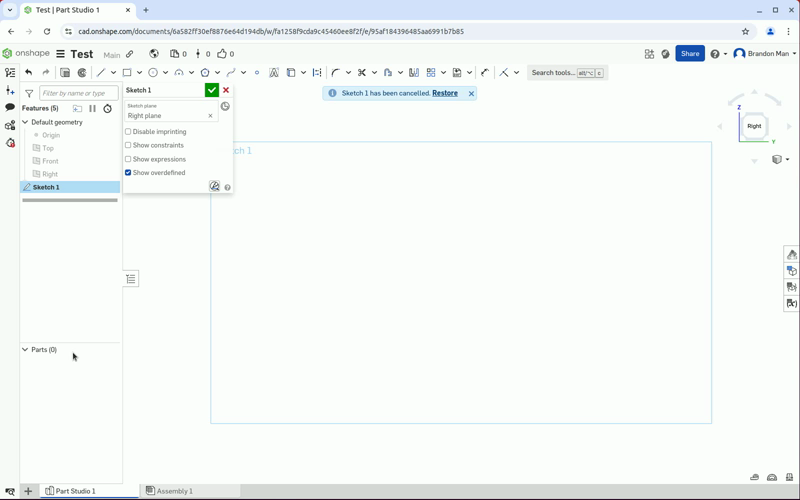
key(y)
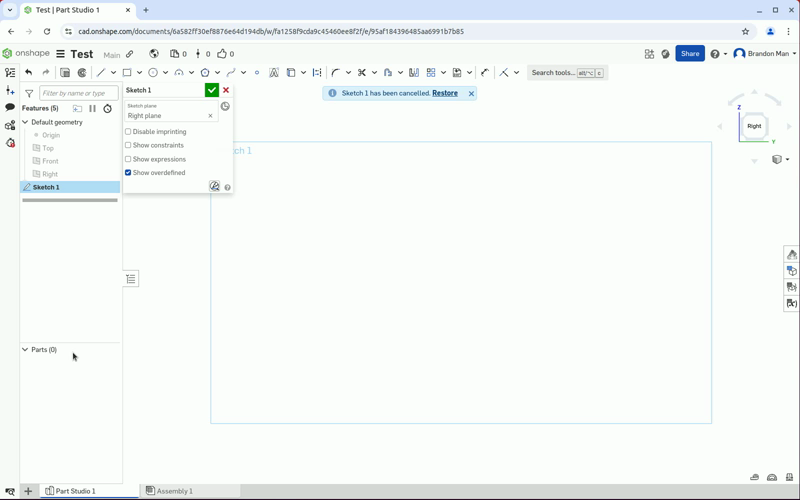
key(l)
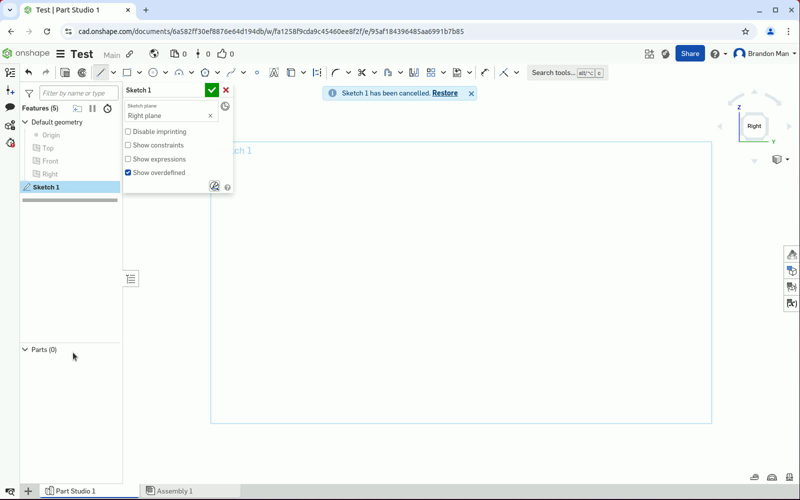
key_down(shift)
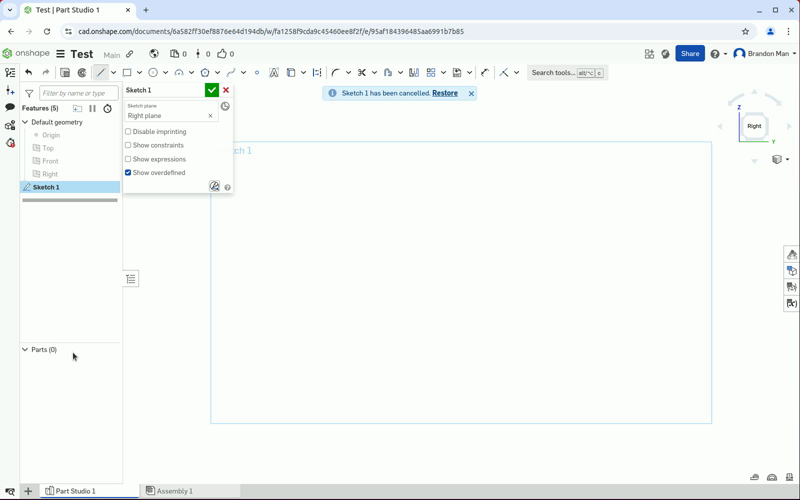
mouse_move(460, 282)
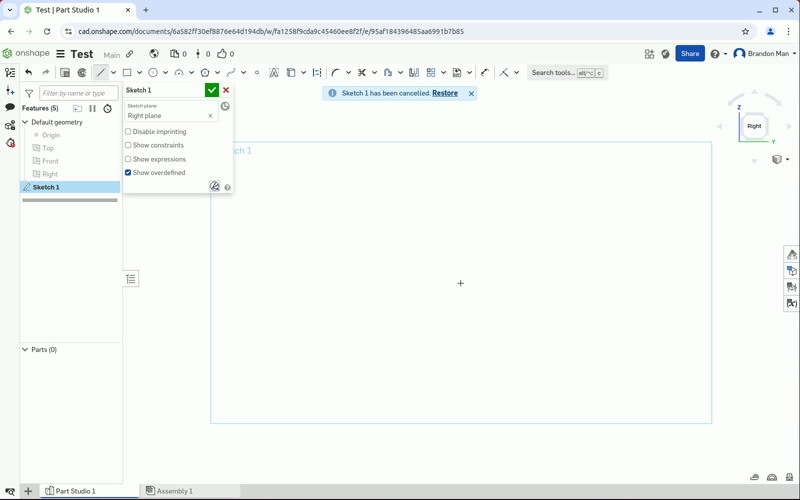
click(460, 282)
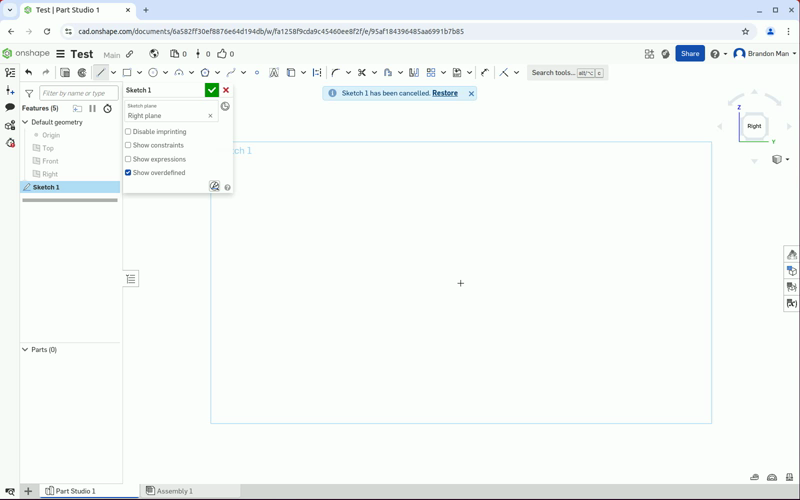
key_up(shift)
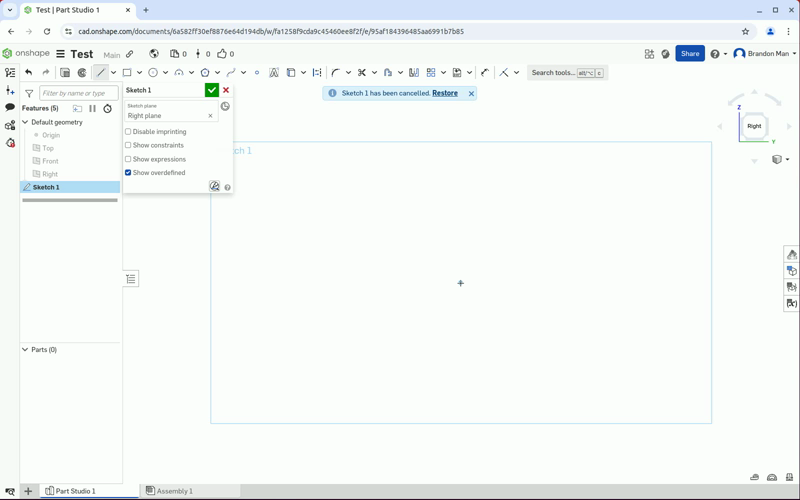
key_down(shift)
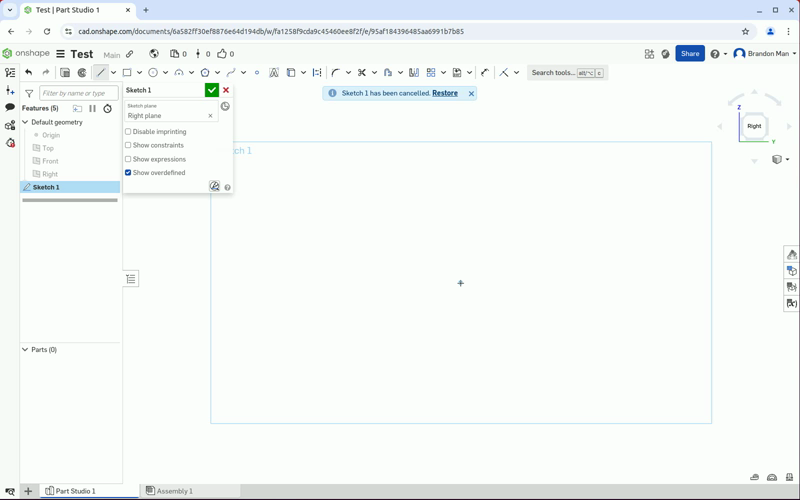
mouse_move(536, 282)
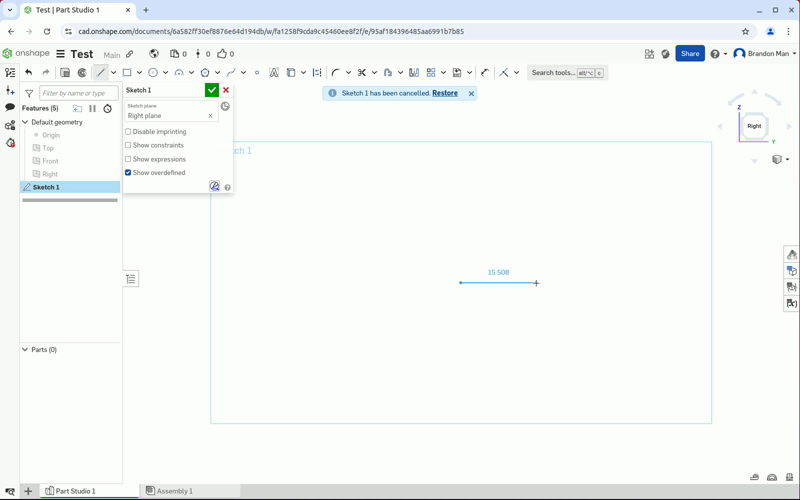
click(536, 282)
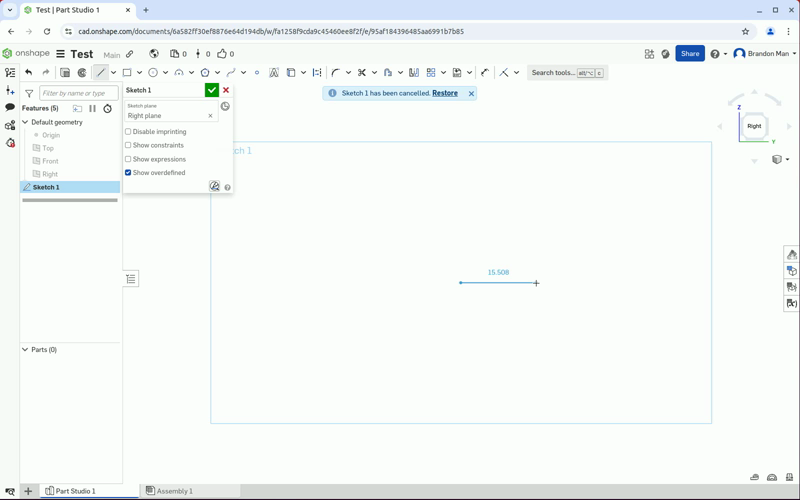
key_up(shift)
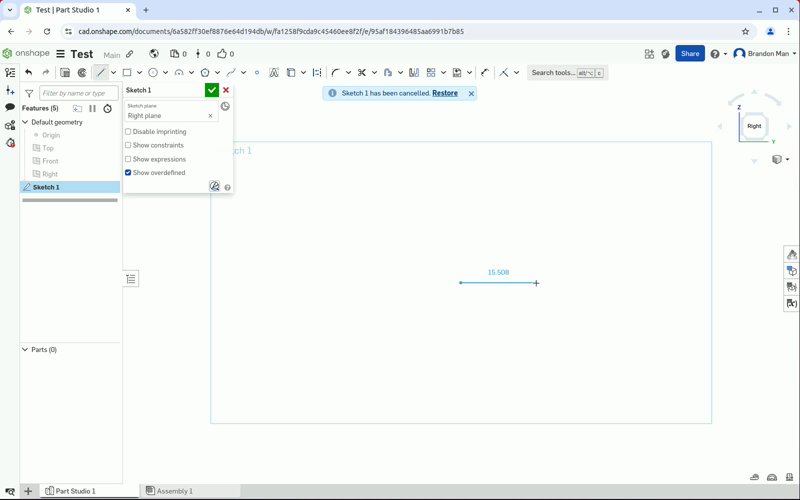
key_down(shift)
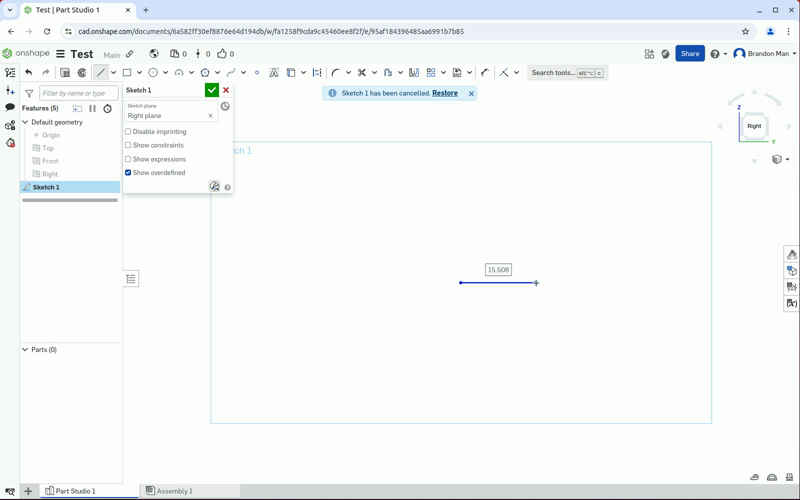
mouse_move(566, 282)
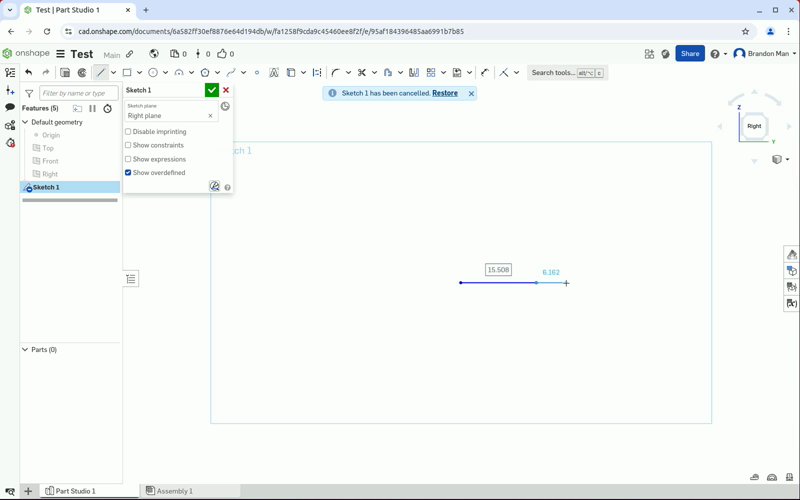
mouse_move(536, 264)
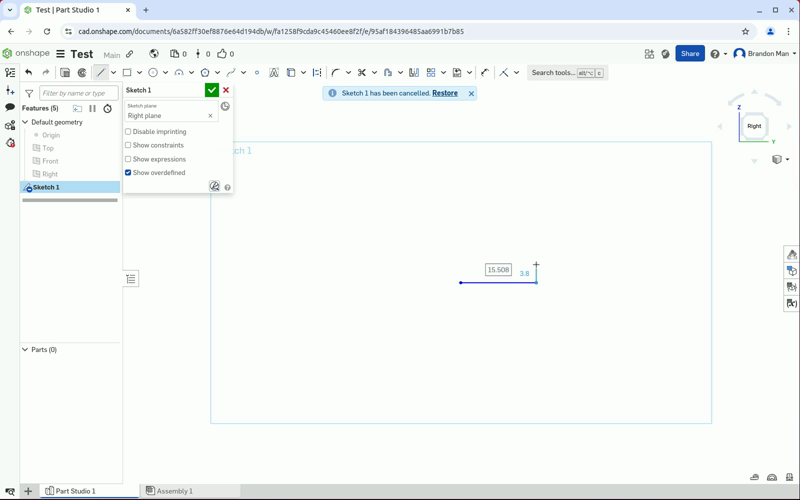
click(536, 264)
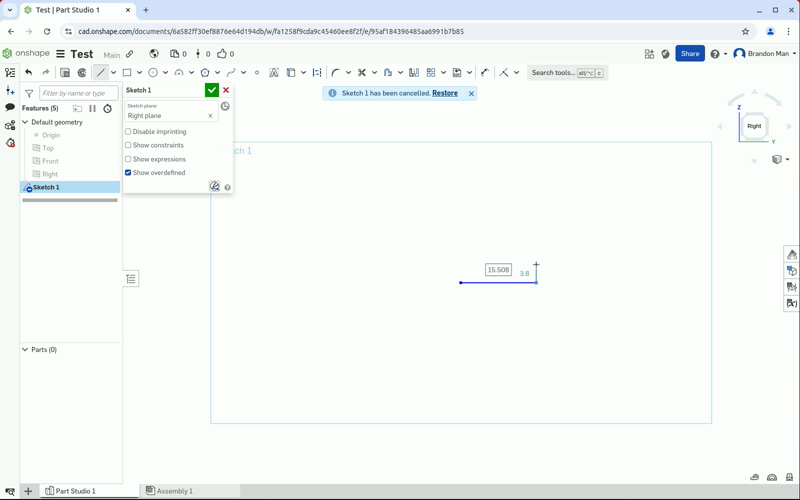
key_up(shift)
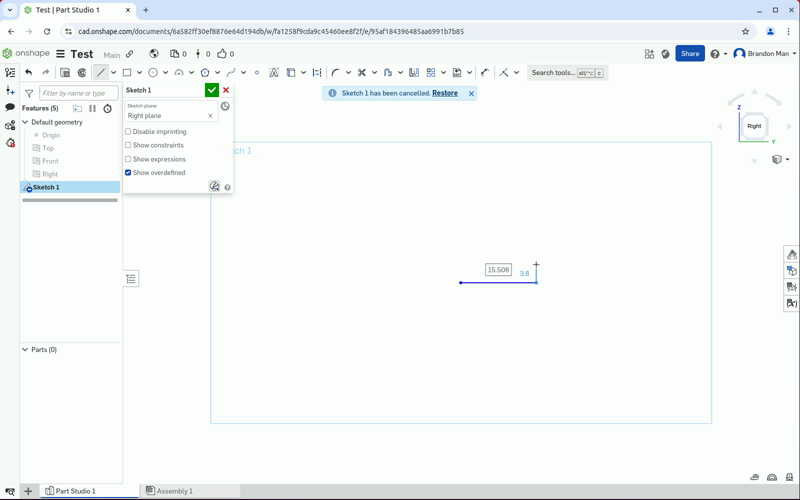
key_down(shift)
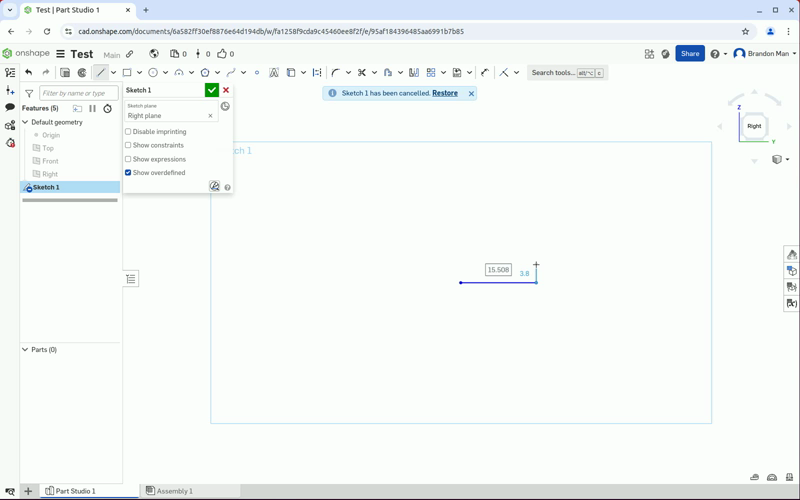
mouse_move(460, 264)
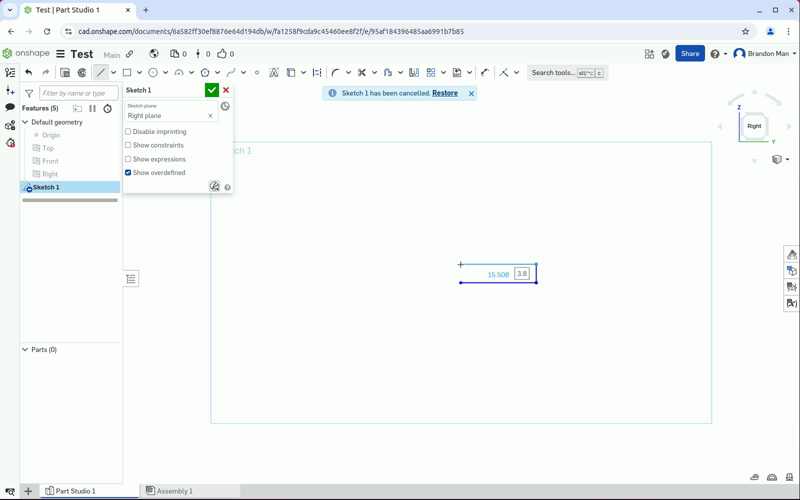
click(460, 264)
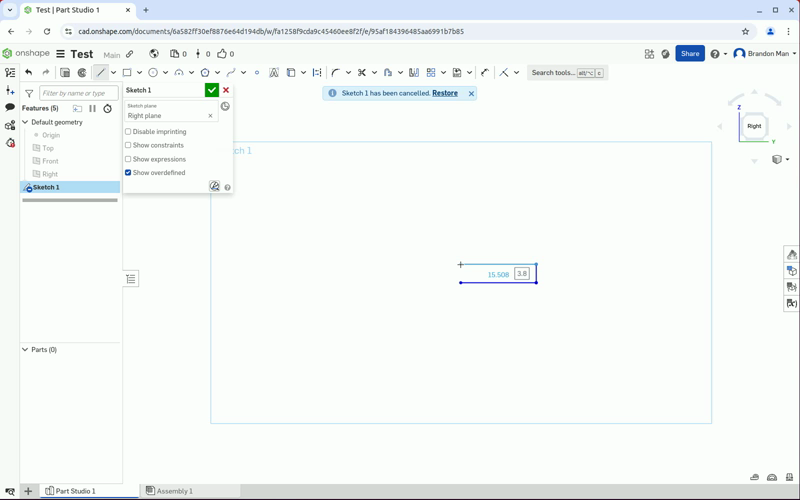
key_up(shift)
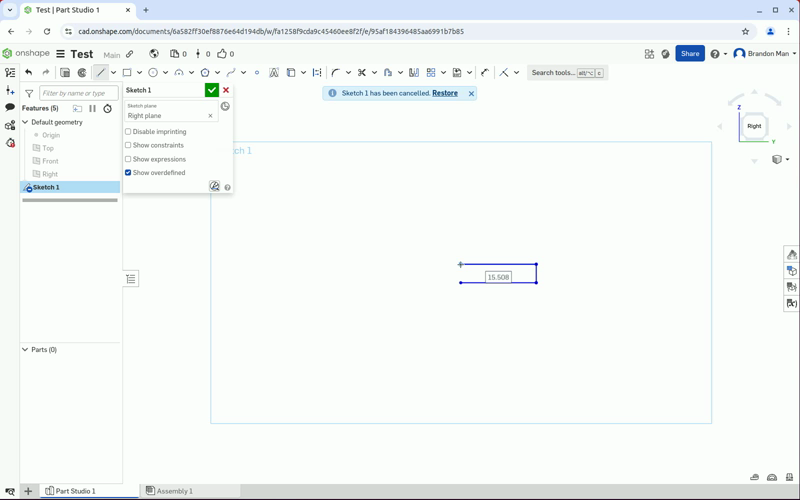
mouse_move(490, 264)
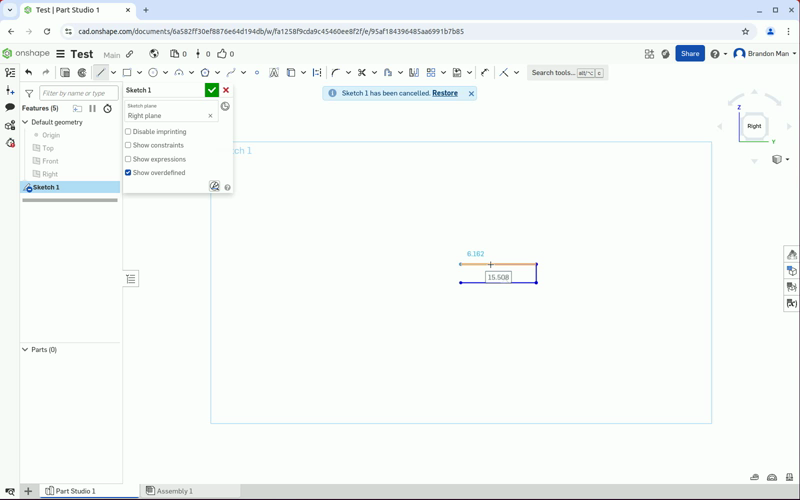
key_down(shift)
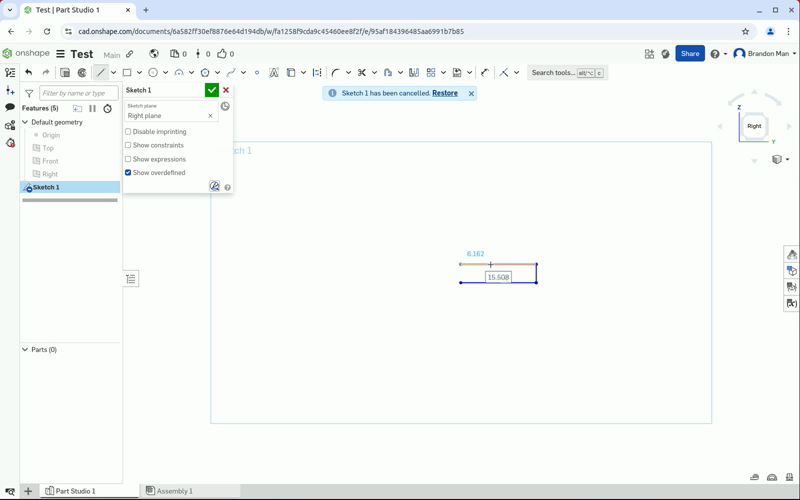
mouse_move(460, 282)
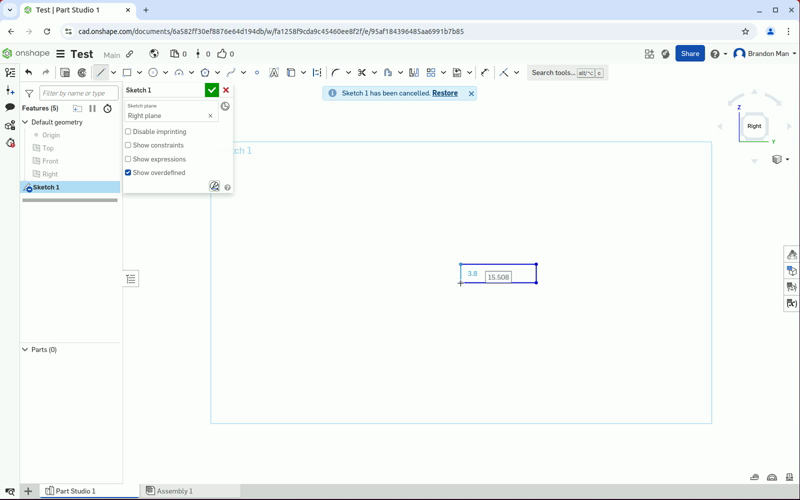
key_up(shift)
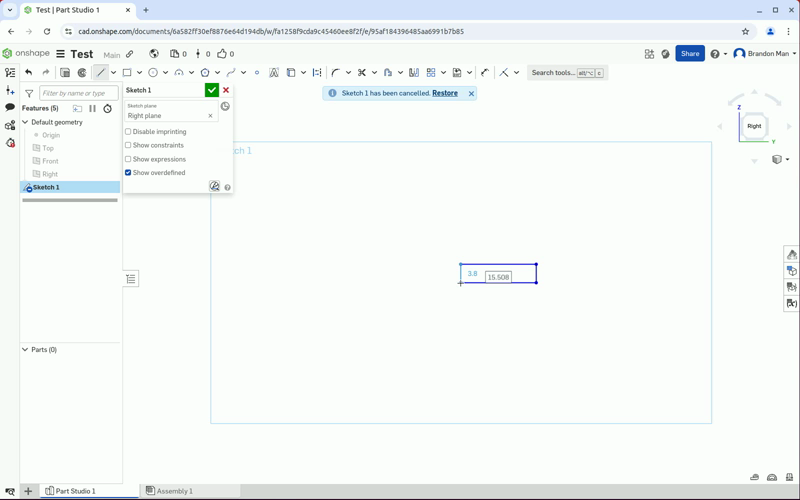
click(460, 282)
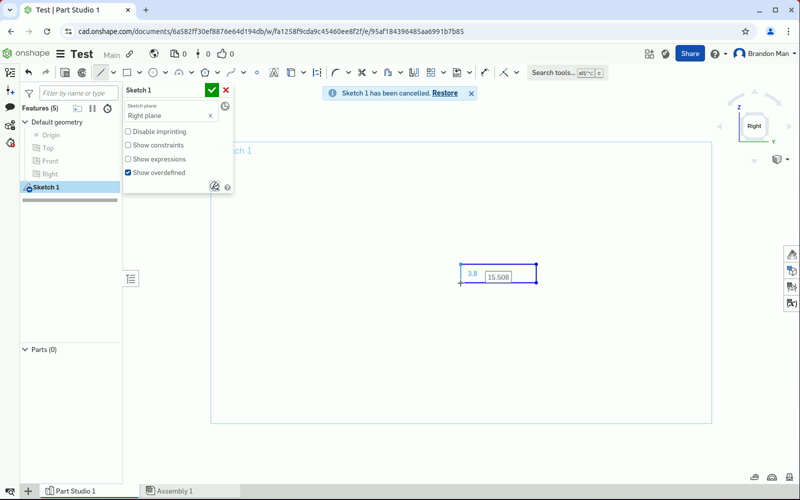
key(esc)
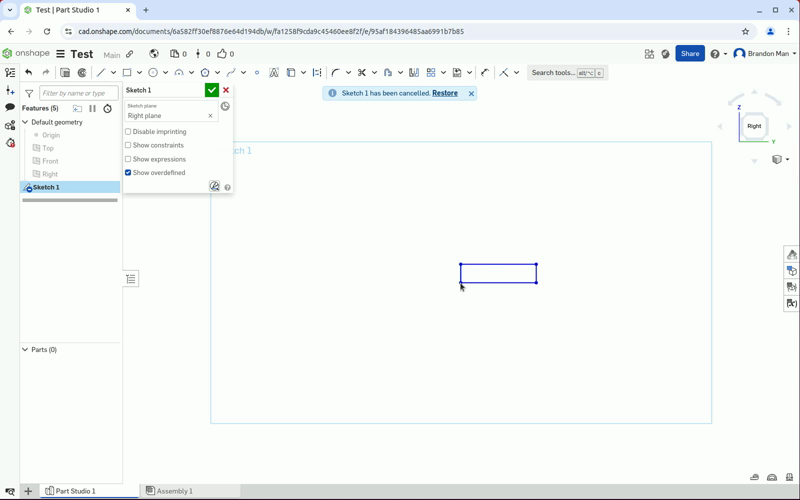
mouse_move(525, 271)
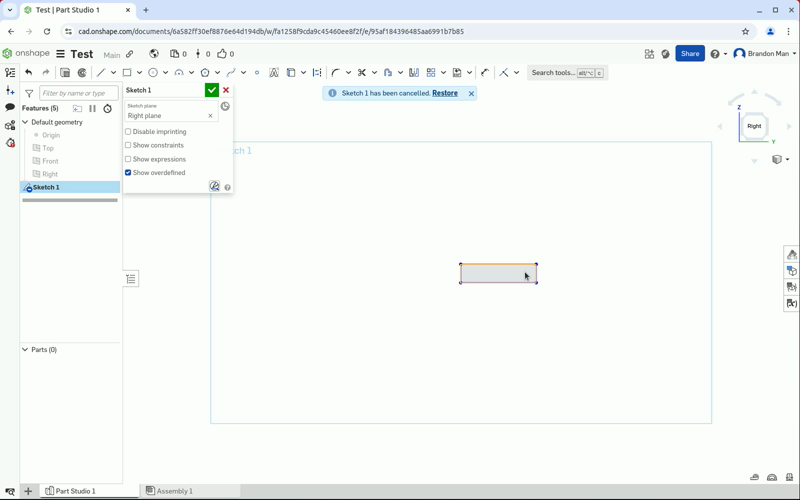
scroll(6)
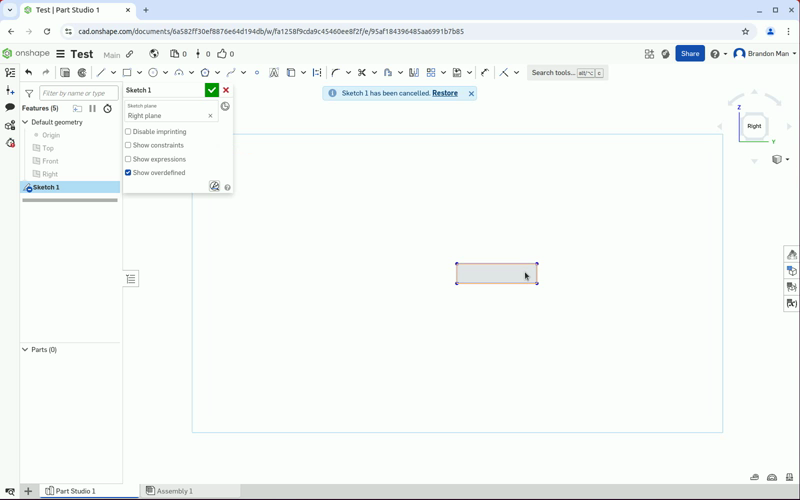
scroll(6)
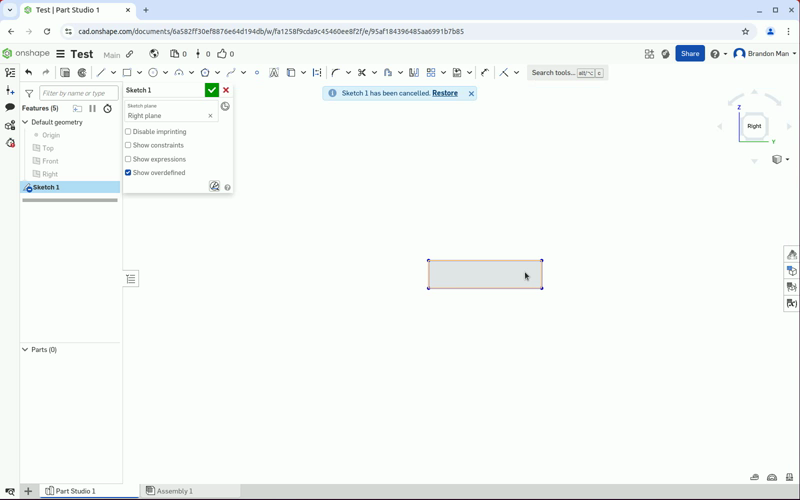
scroll(6)
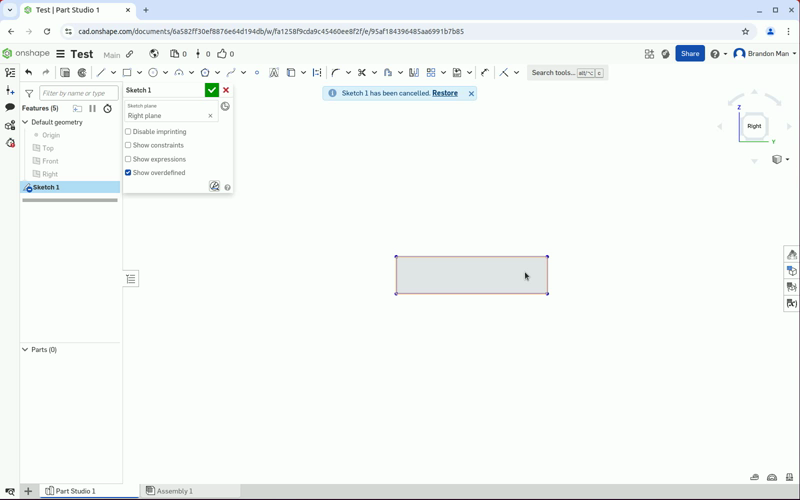
scroll(6)
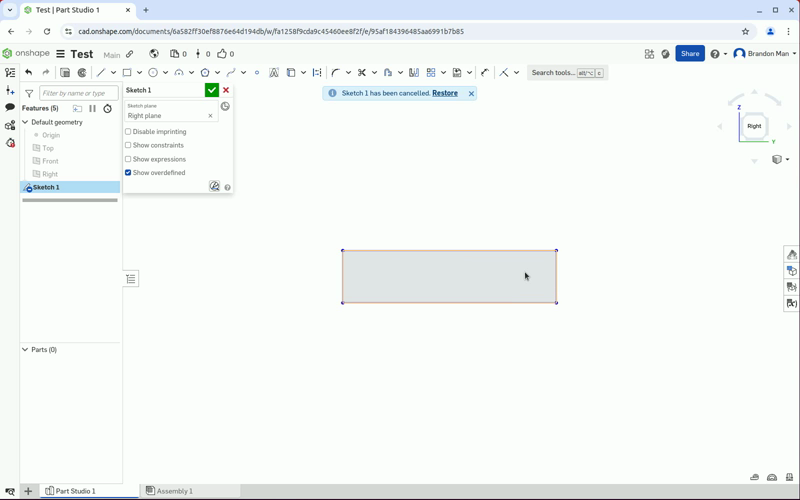
scroll(6)
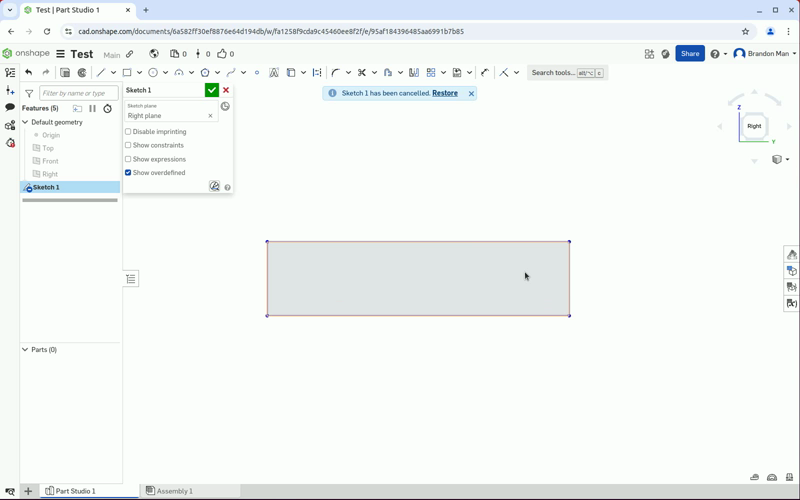
scroll(6)
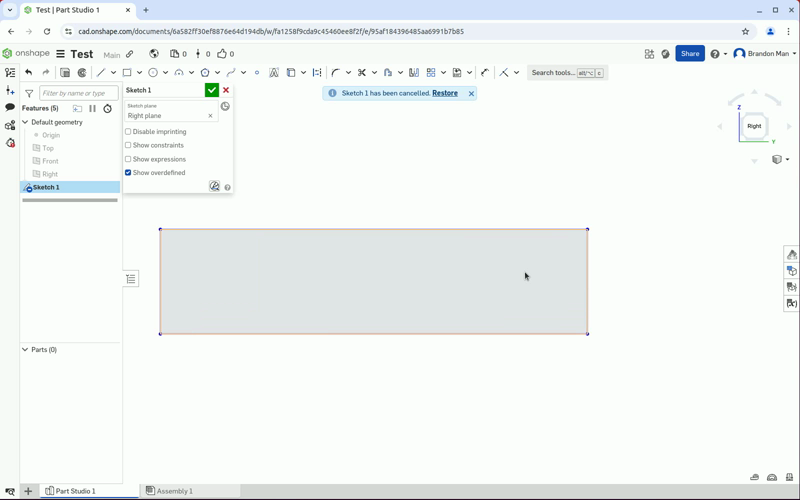
scroll(6)
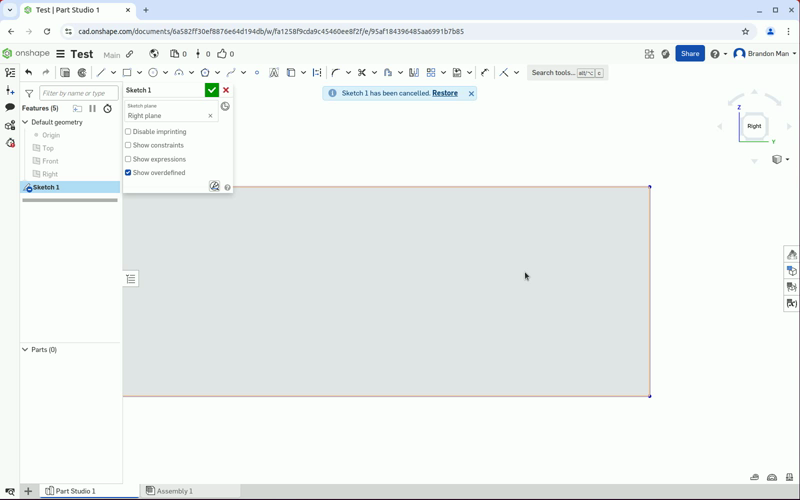
click(525, 271)
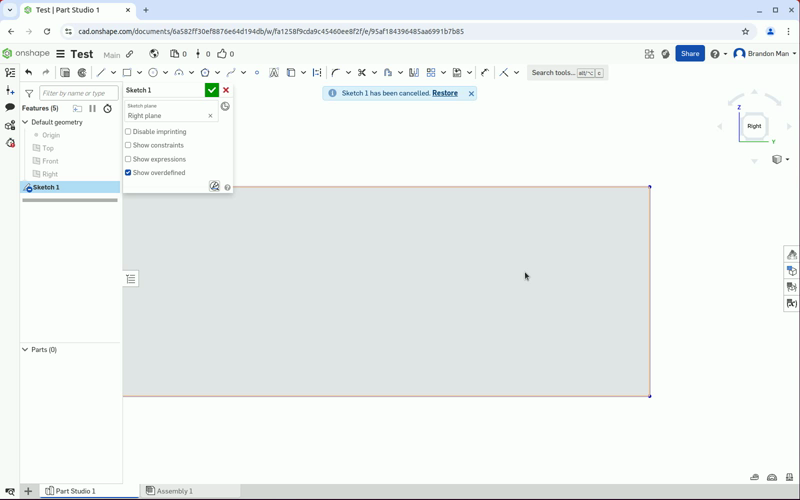
scroll(-6)
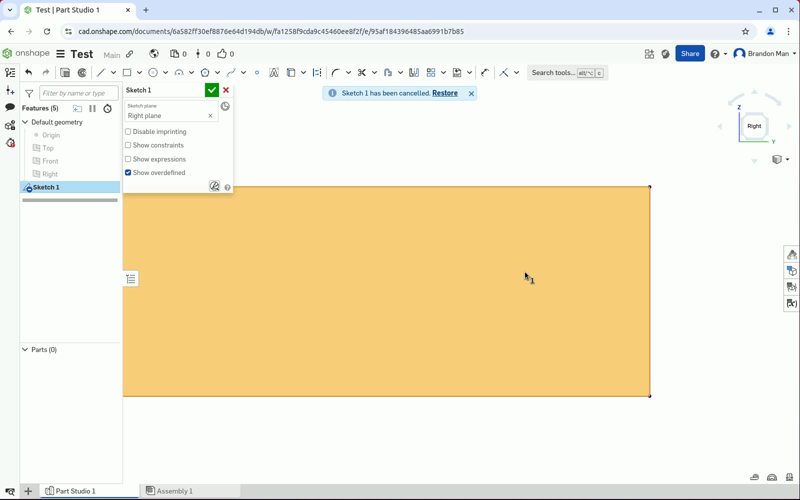
scroll(-6)
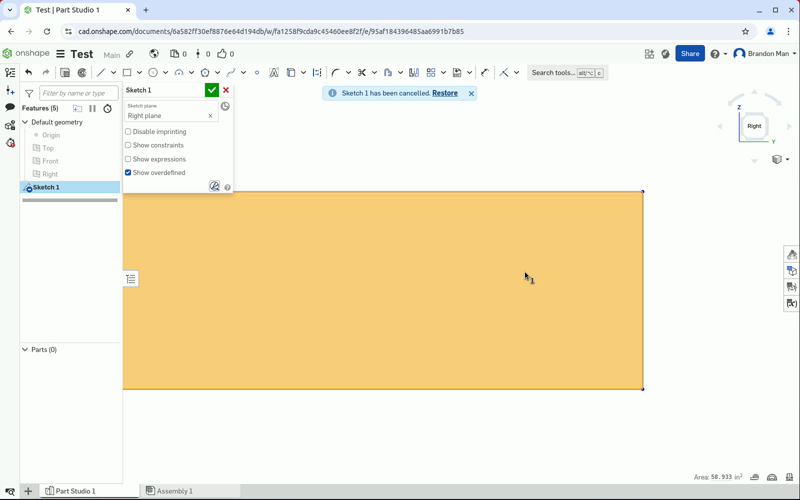
scroll(-6)
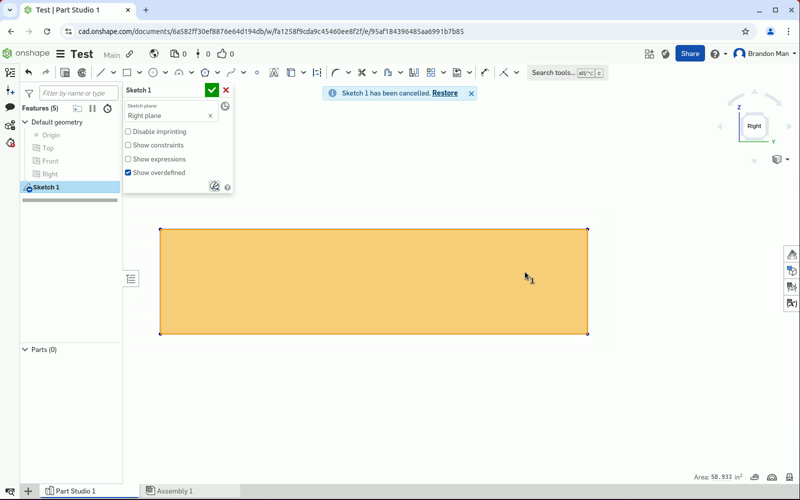
scroll(-6)
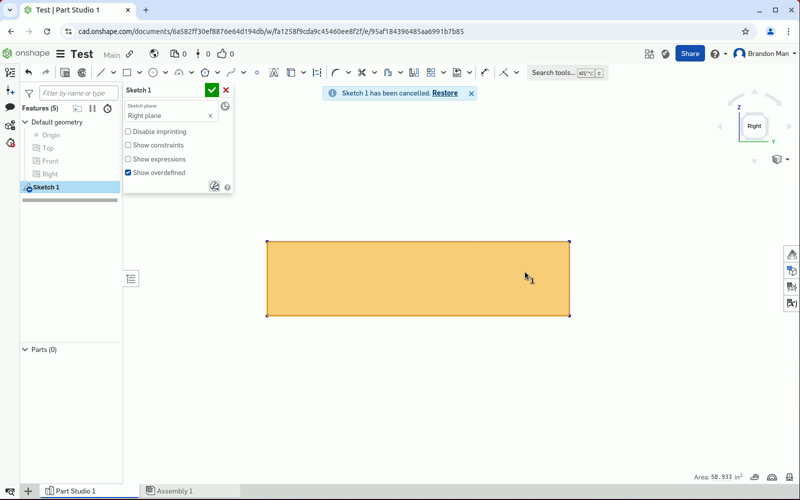
scroll(-6)
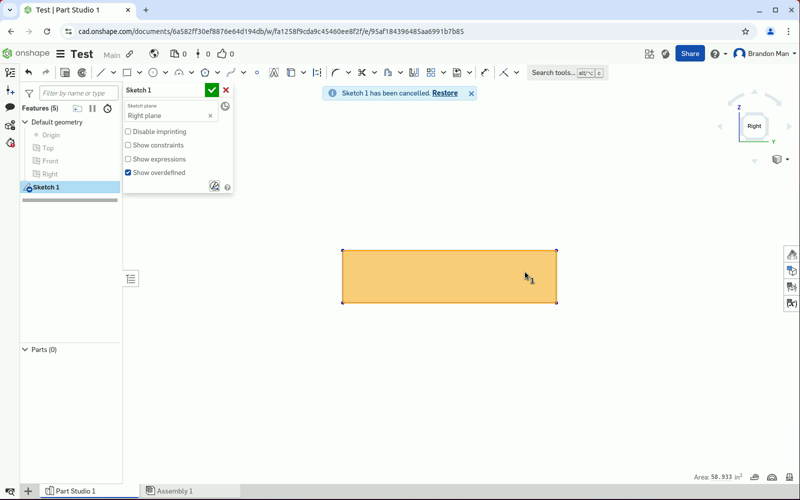
scroll(-6)
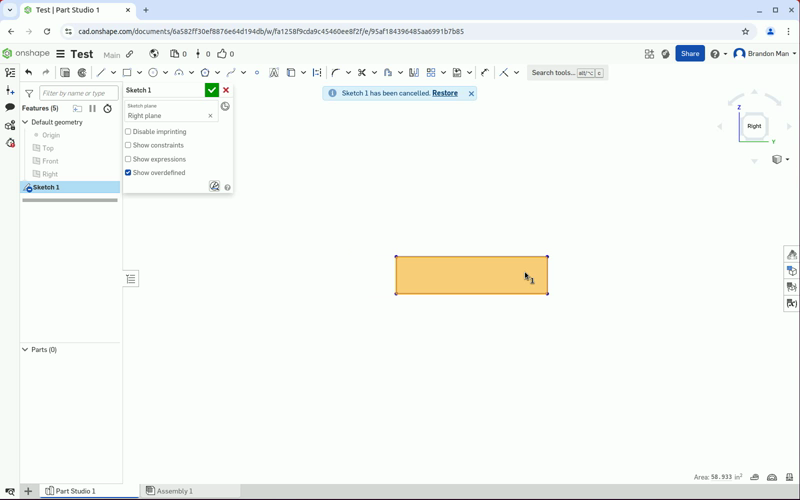
scroll(-6)
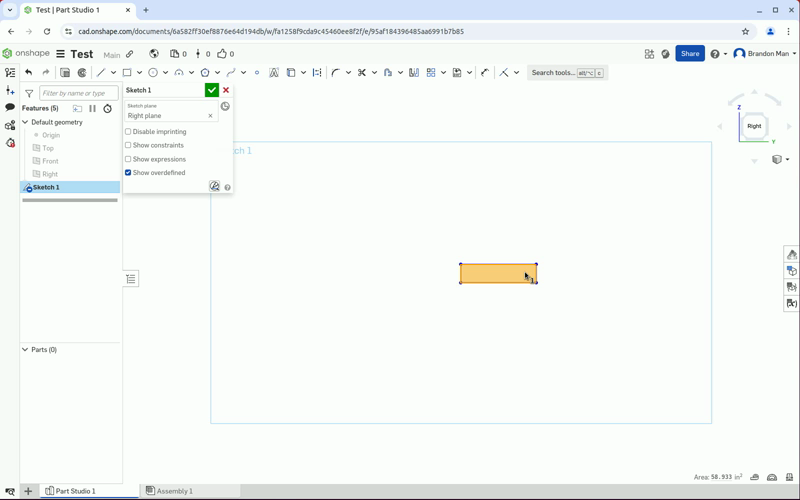
mouse_move(73, 352)
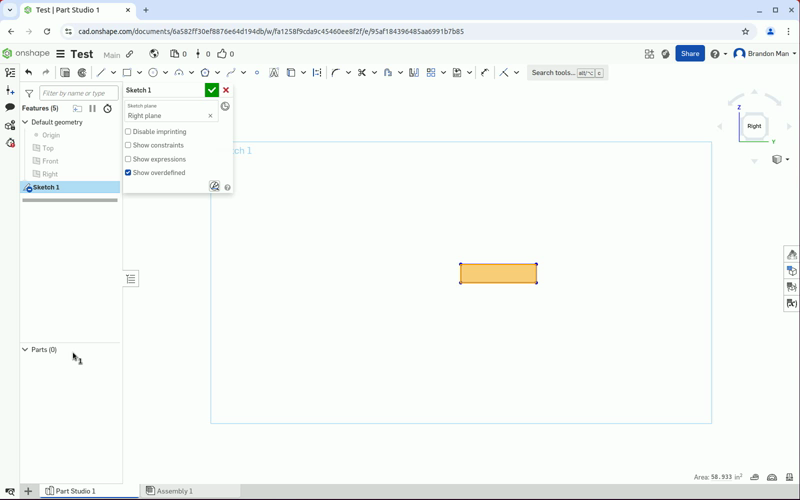
key(shift+y)
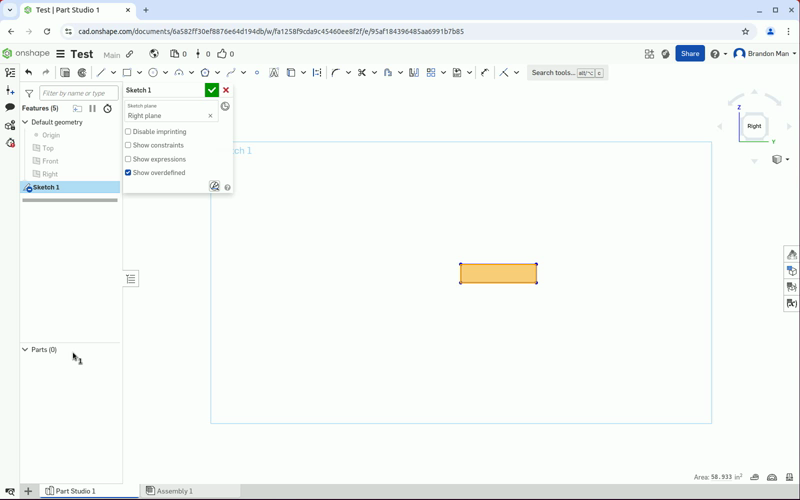
key(shift+e)
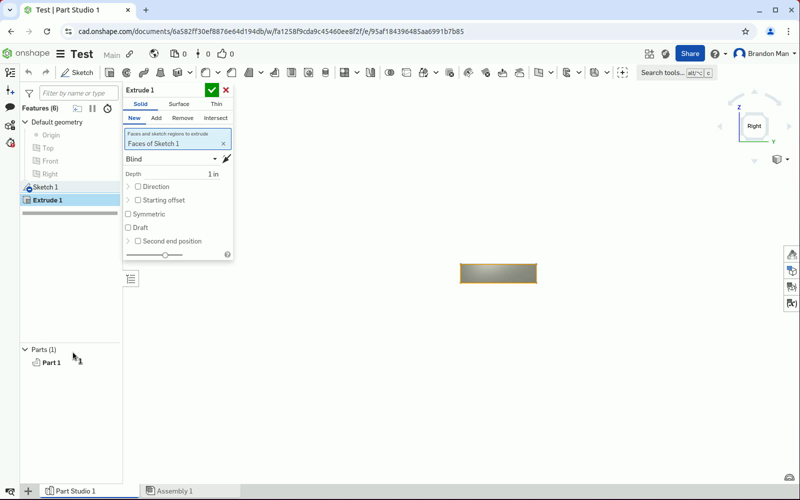
mouse_move(143, 106)
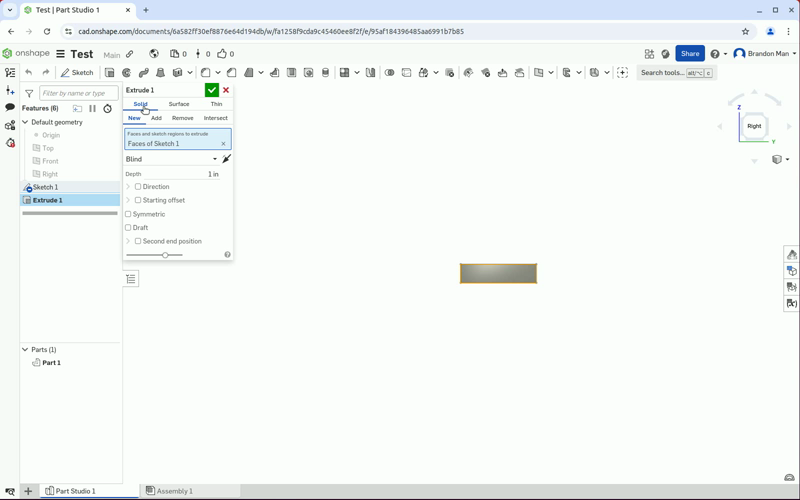
click(143, 106)
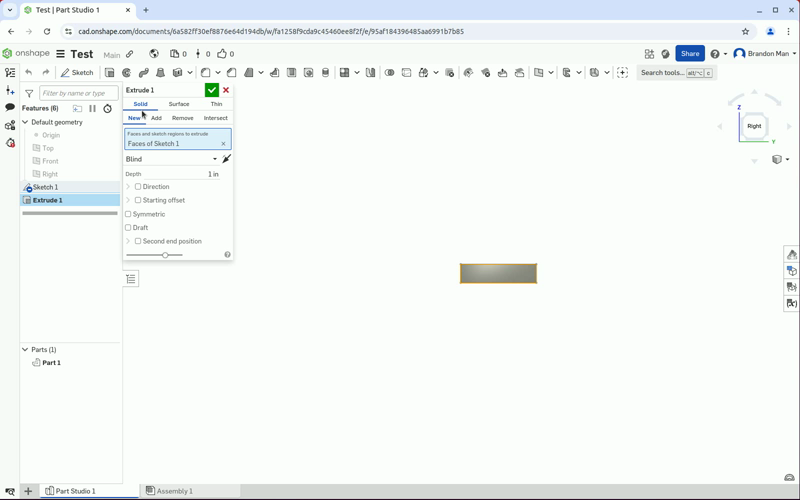
mouse_move(137, 120)
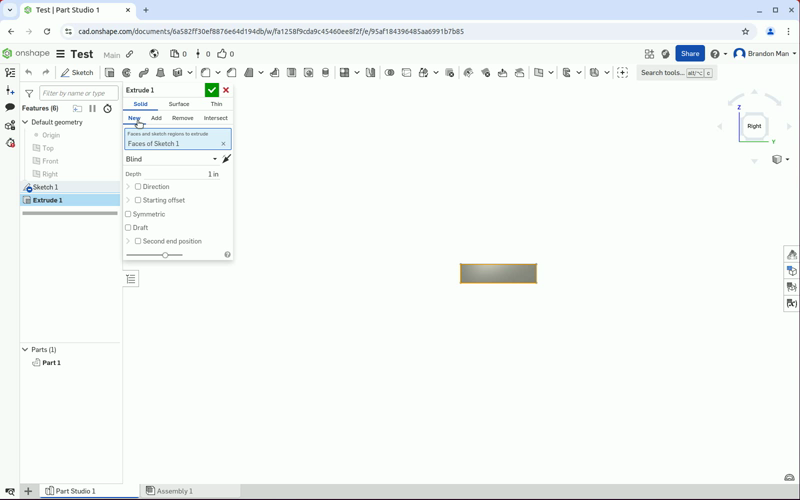
click(137, 120)
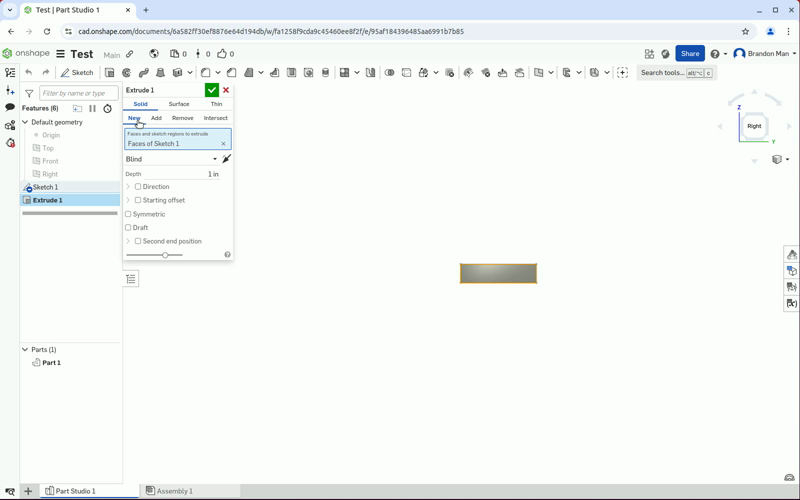
key(tab, 4)
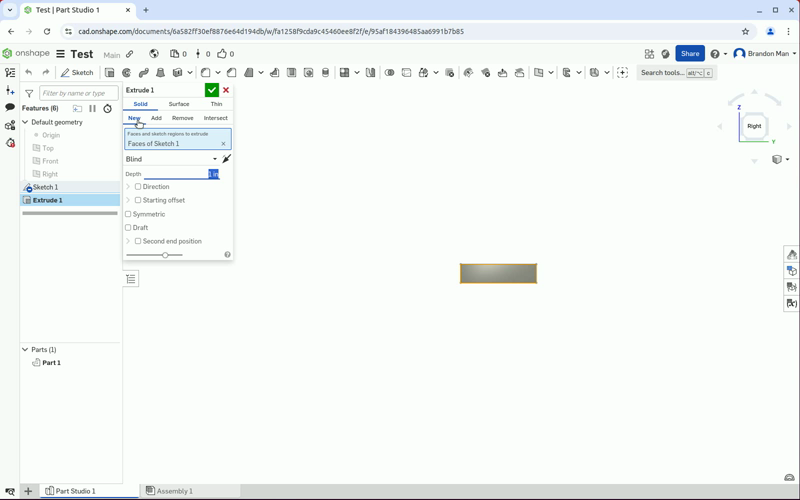
text(23.108)
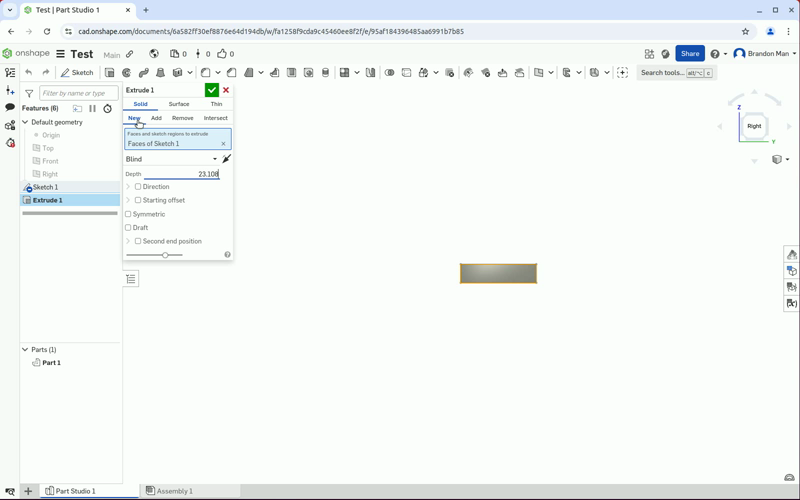
key(enter)
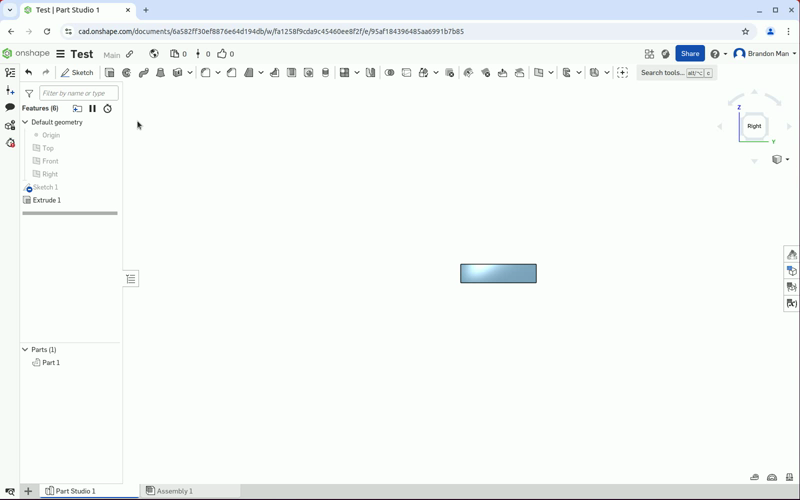
key(shift+h)
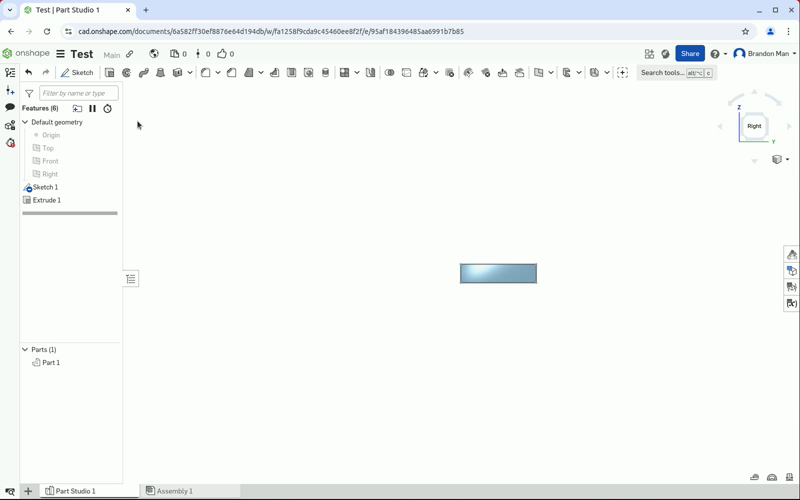
key(shift+h)
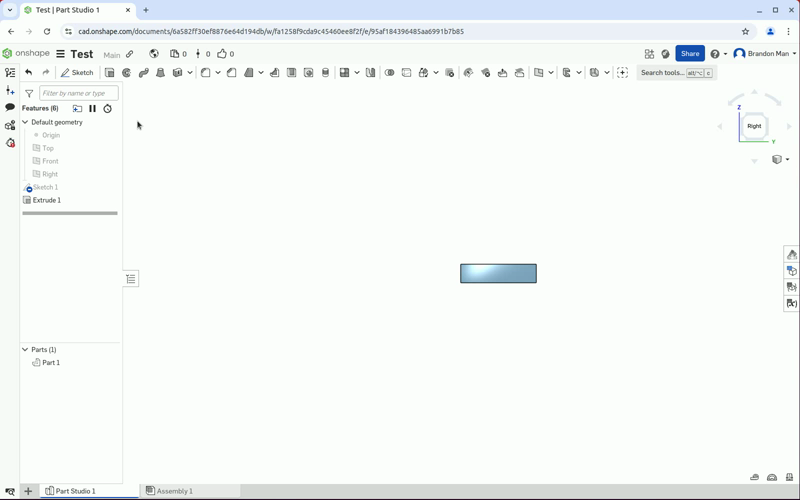
mouse_move(73, 189)
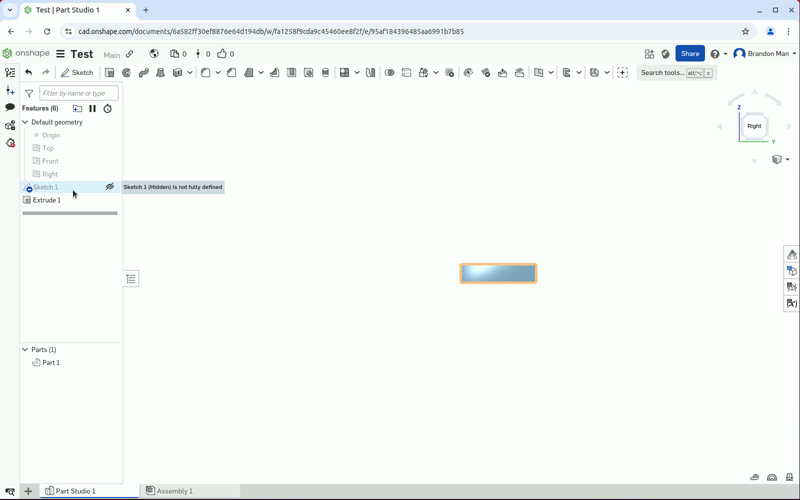
click(73, 189)
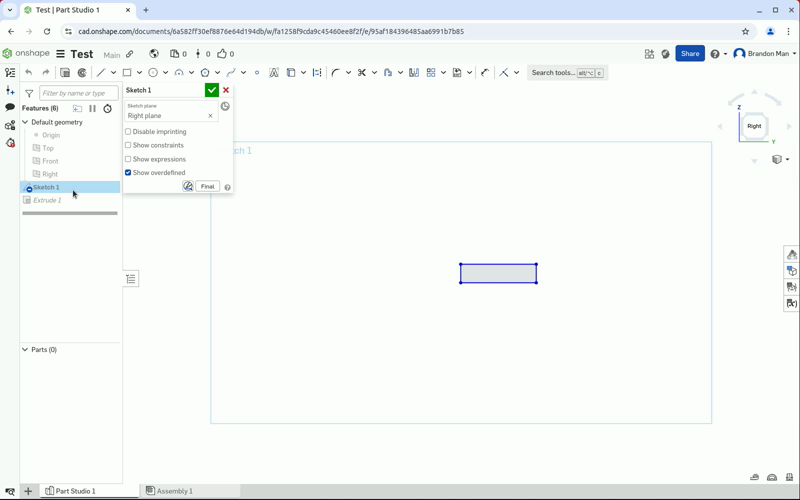
mouse_move(229, 92)
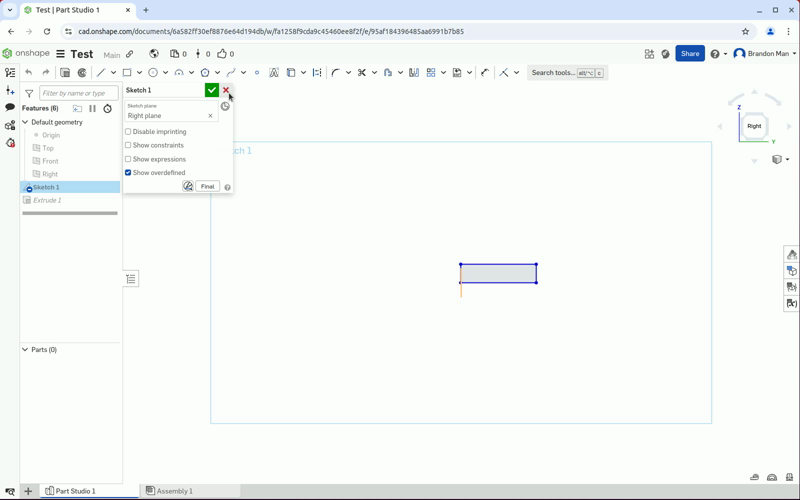
click(229, 92)
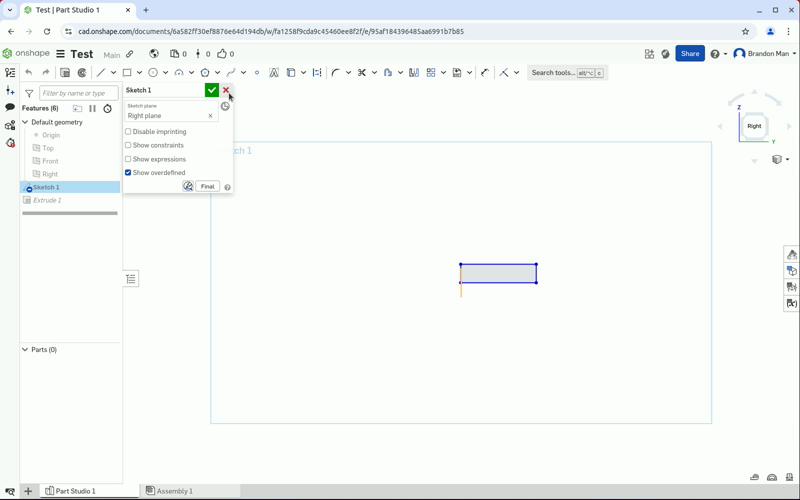
key(shift+s)
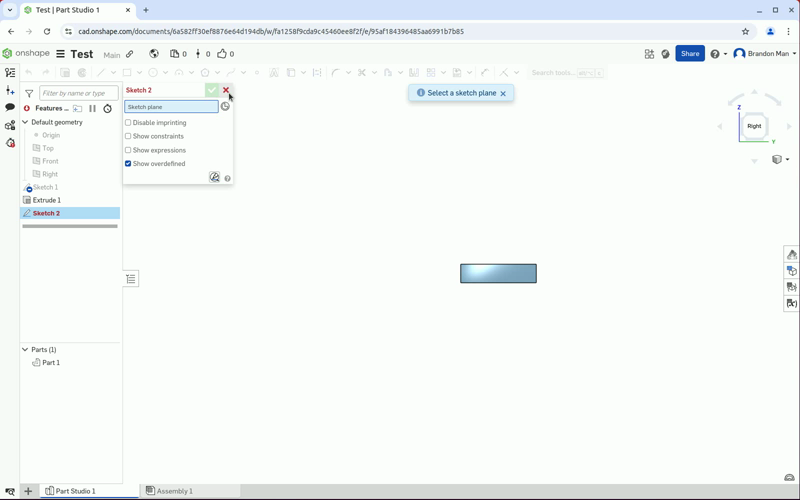
mouse_move(73, 176)
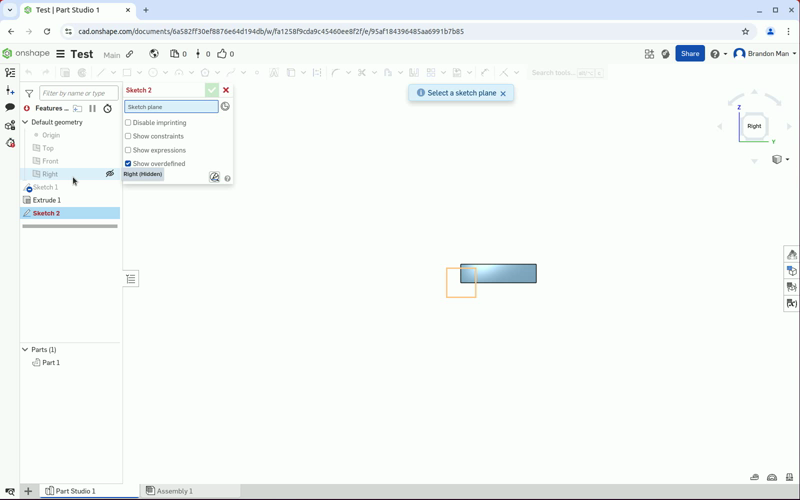
click(73, 176)
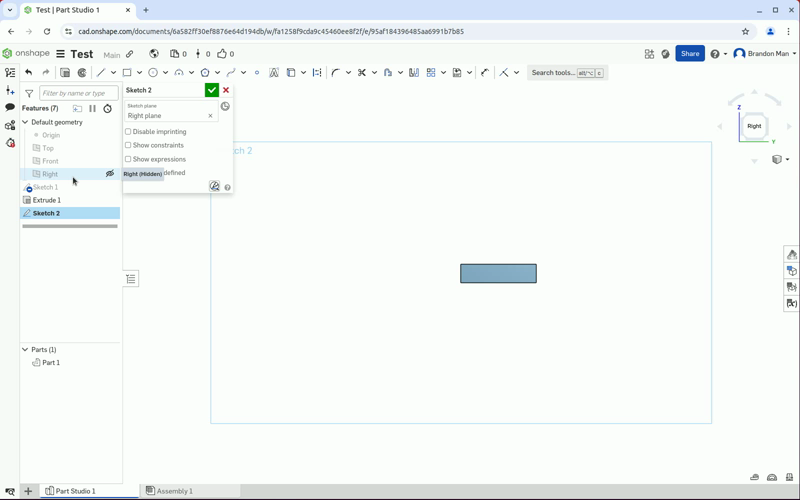
mouse_move(73, 352)
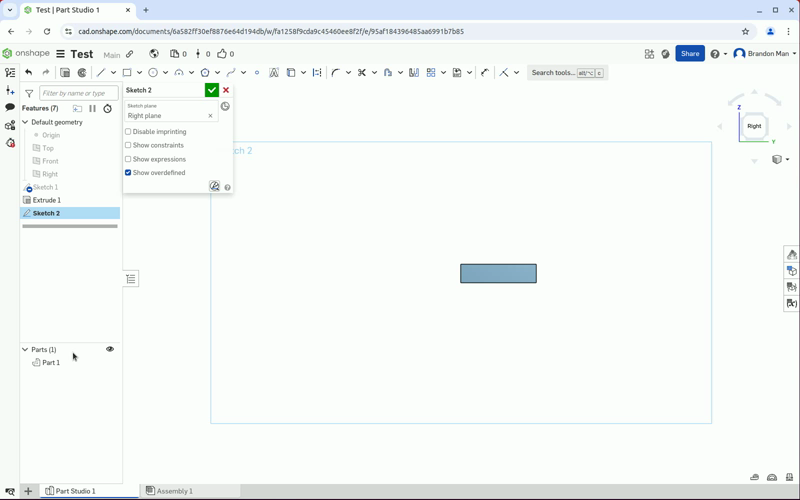
key(y)
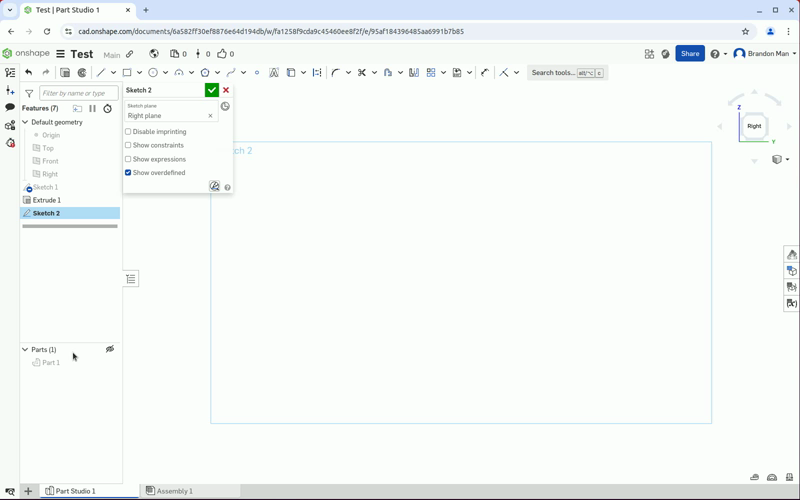
key(l)
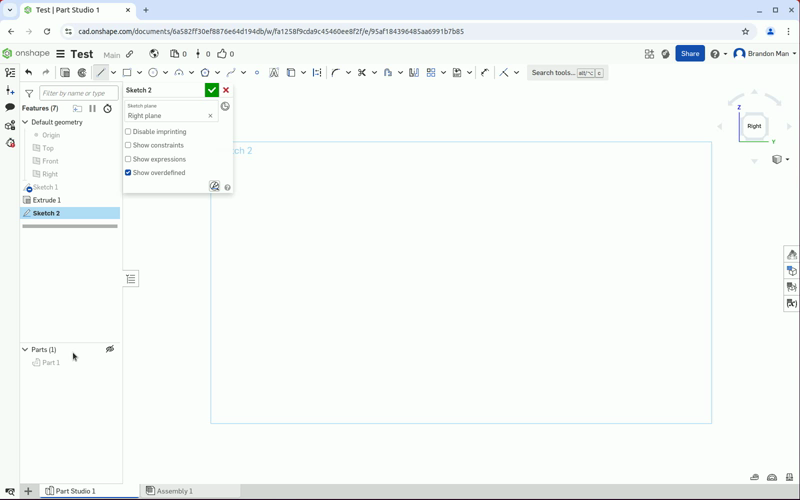
key_down(shift)
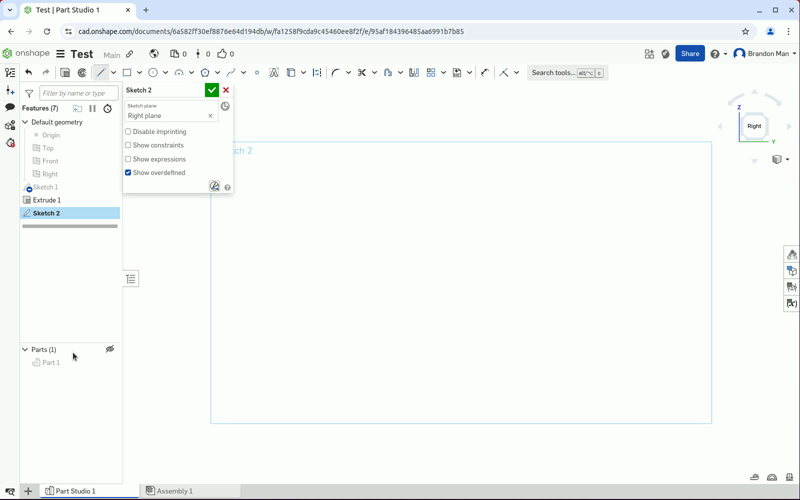
mouse_move(460, 264)
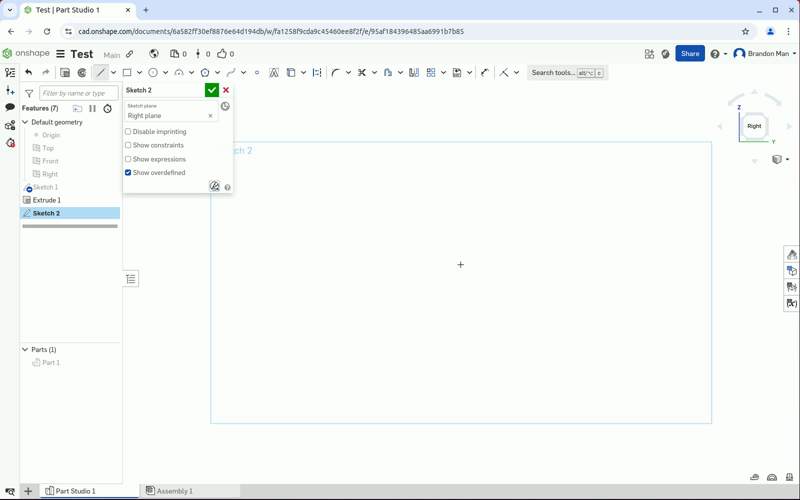
click(460, 264)
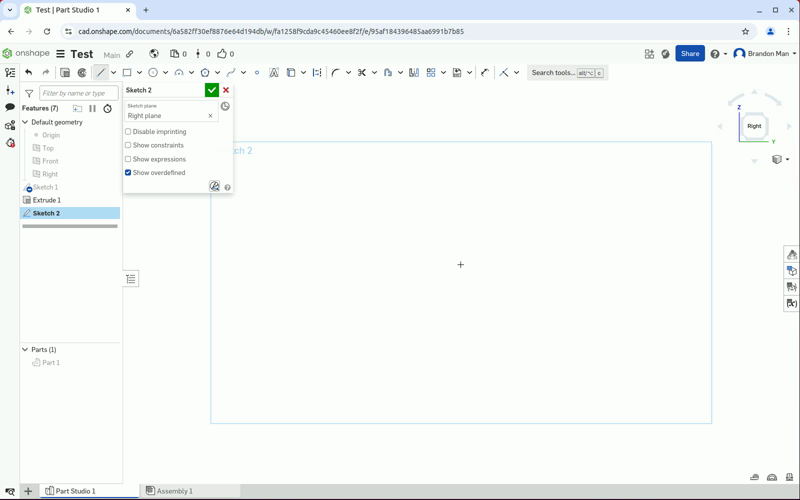
key_up(shift)
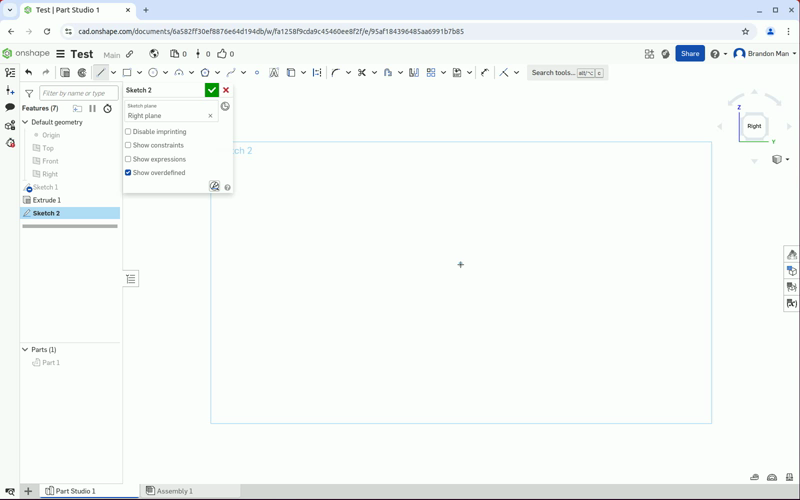
key_down(shift)
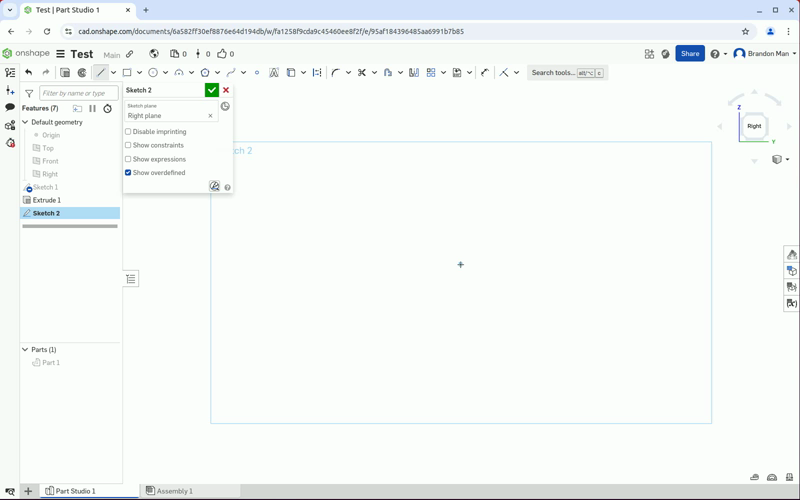
mouse_move(536, 264)
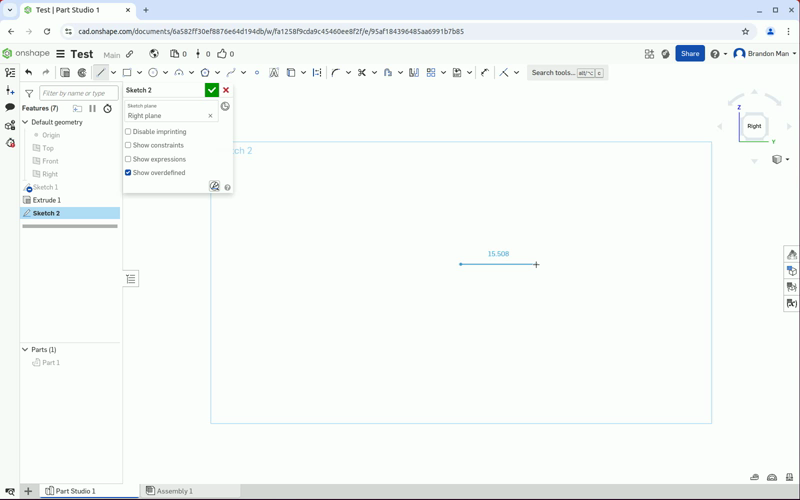
click(536, 264)
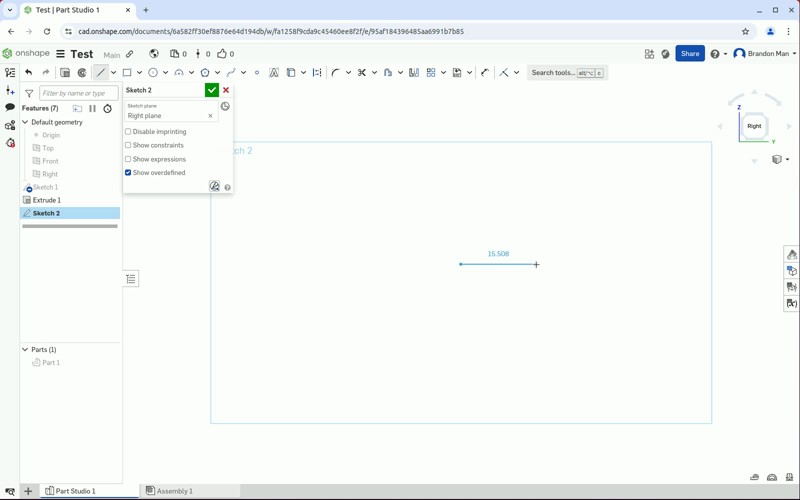
key_up(shift)
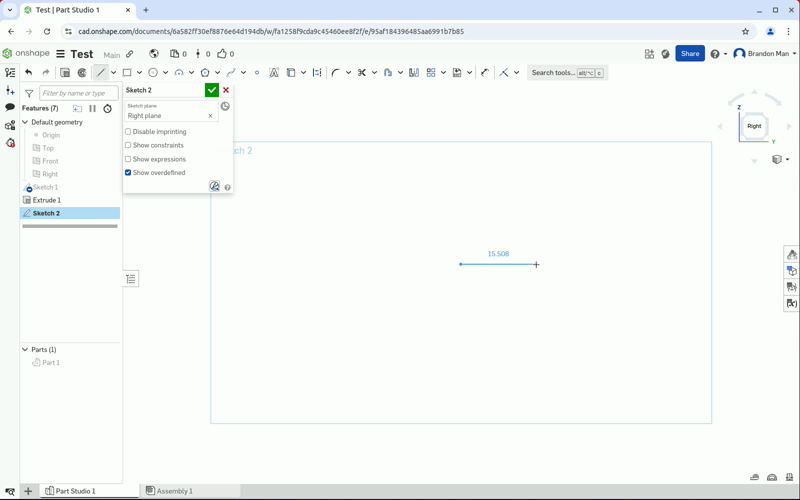
key_down(shift)
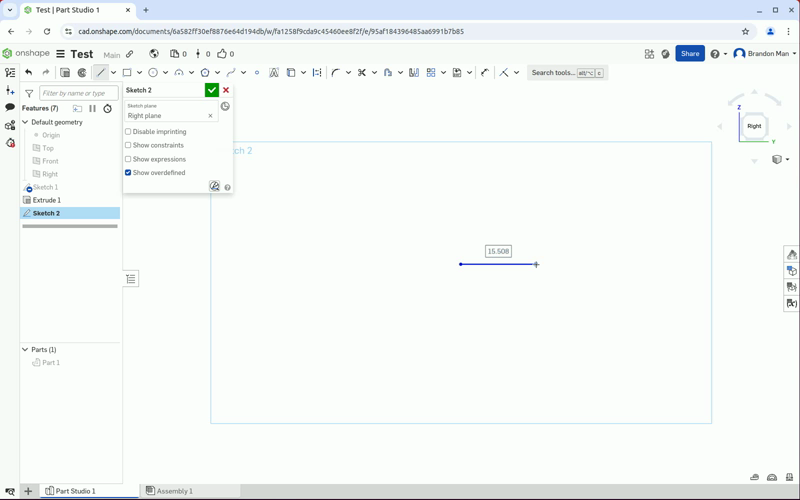
mouse_move(566, 264)
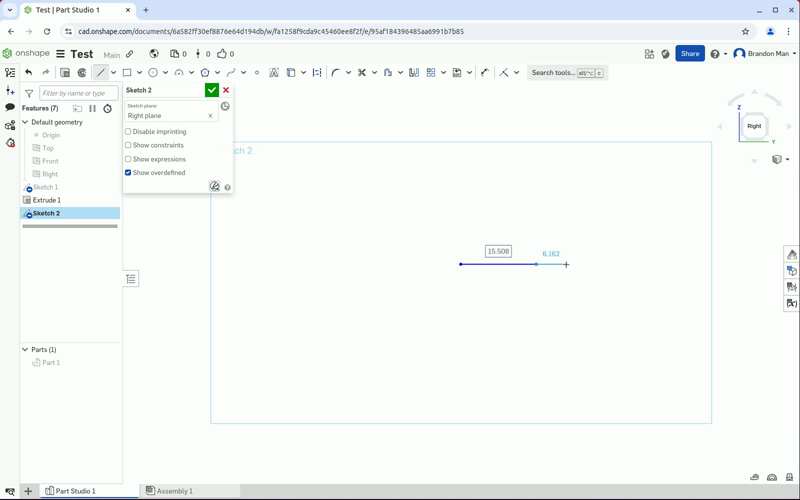
mouse_move(536, 226)
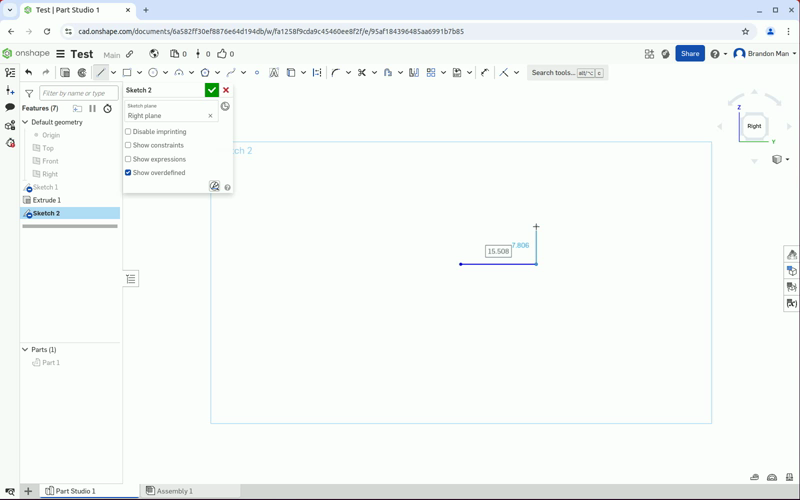
click(536, 226)
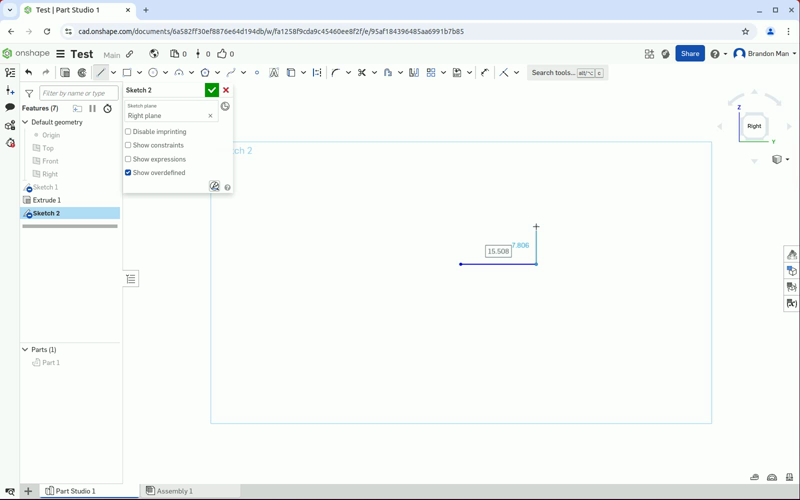
key_up(shift)
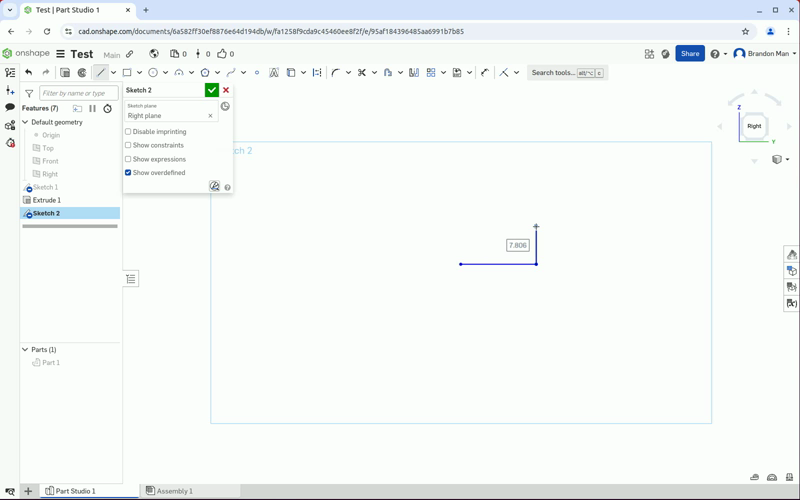
key_down(shift)
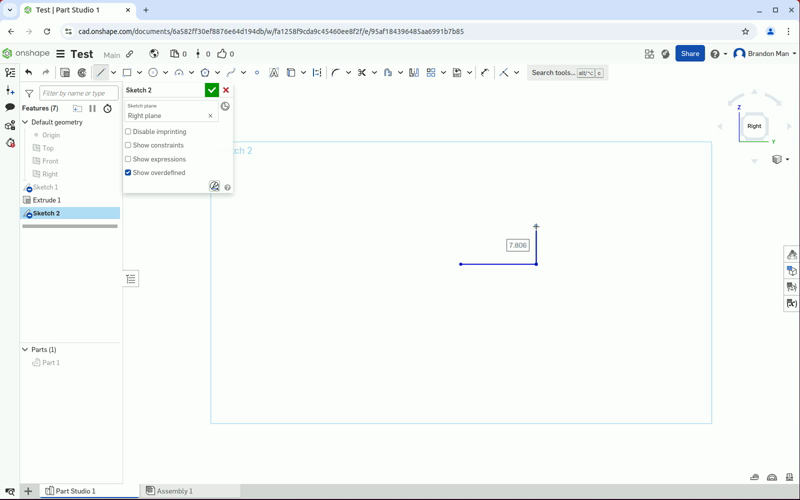
mouse_move(460, 264)
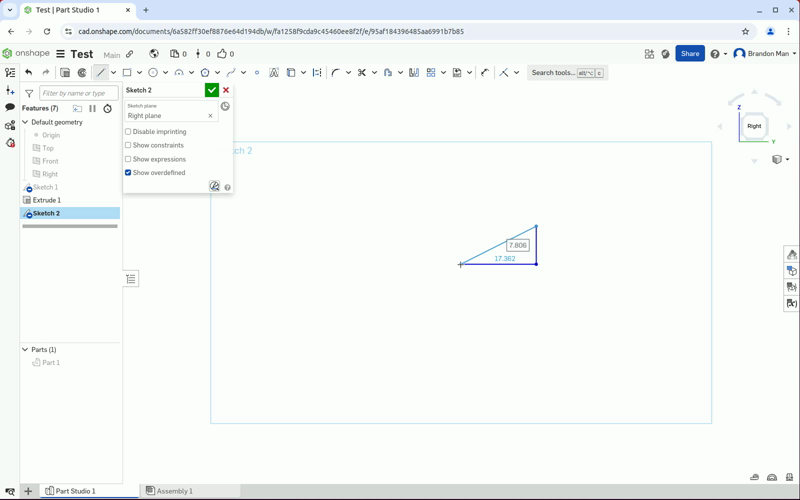
key_up(shift)
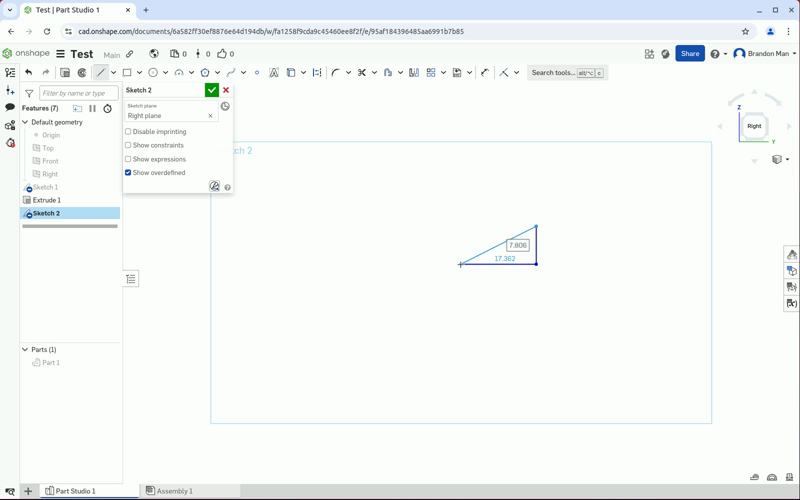
click(460, 264)
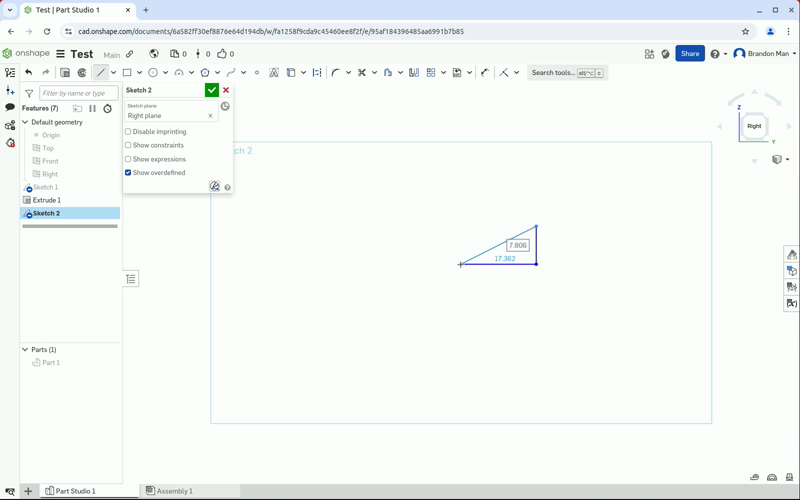
key(esc)
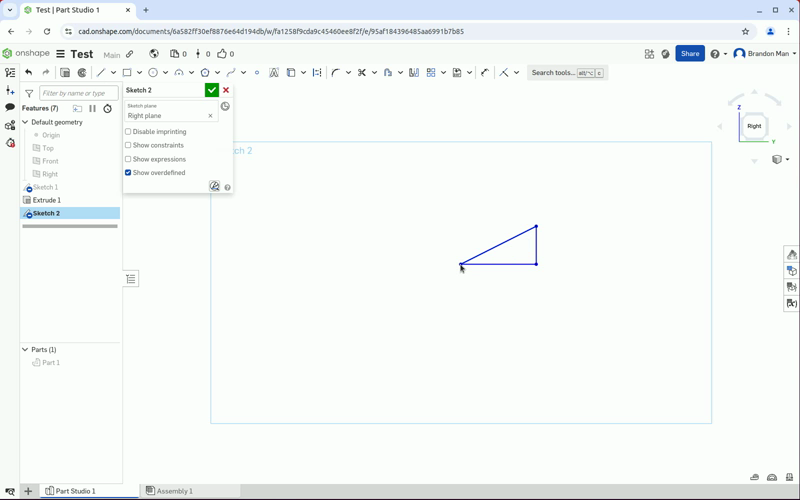
mouse_move(510, 262)
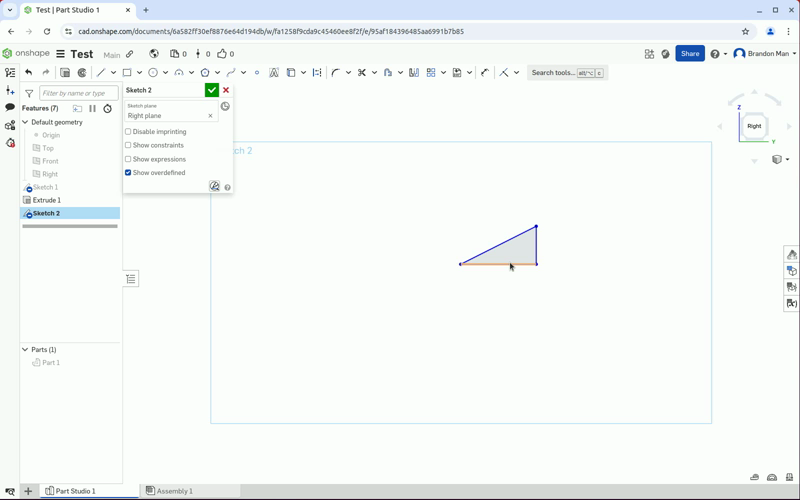
scroll(6)
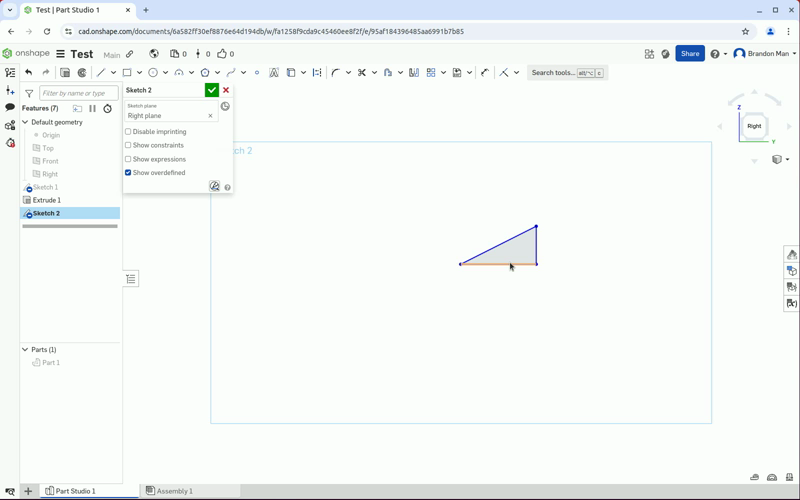
scroll(6)
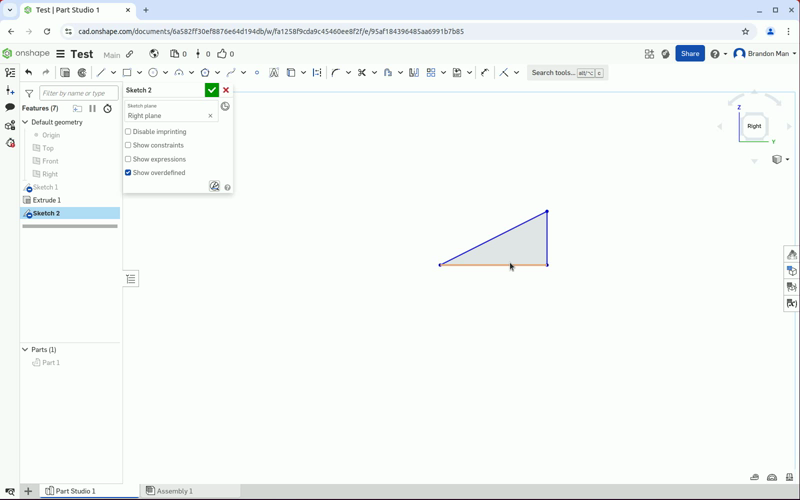
scroll(6)
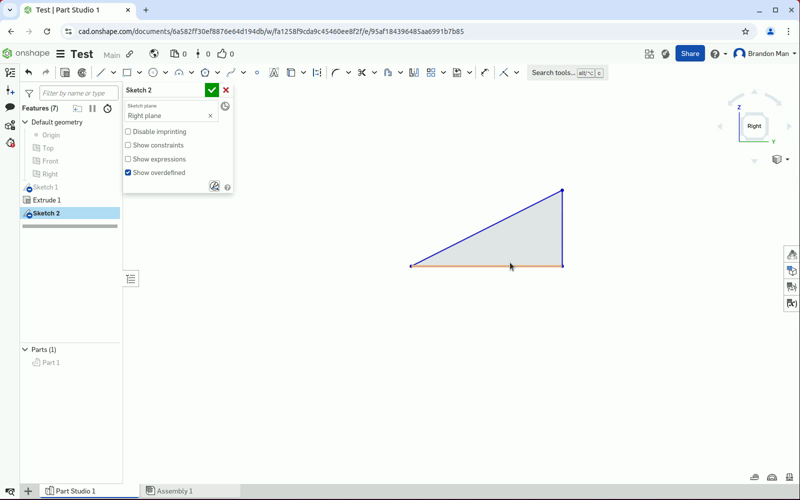
scroll(6)
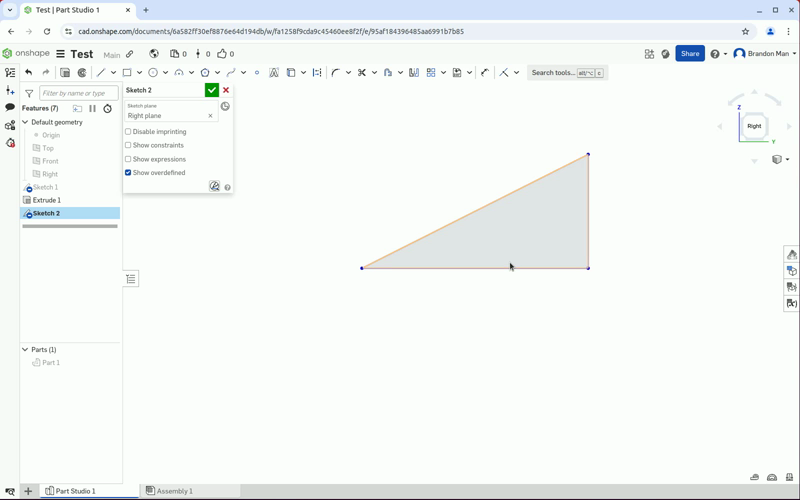
scroll(6)
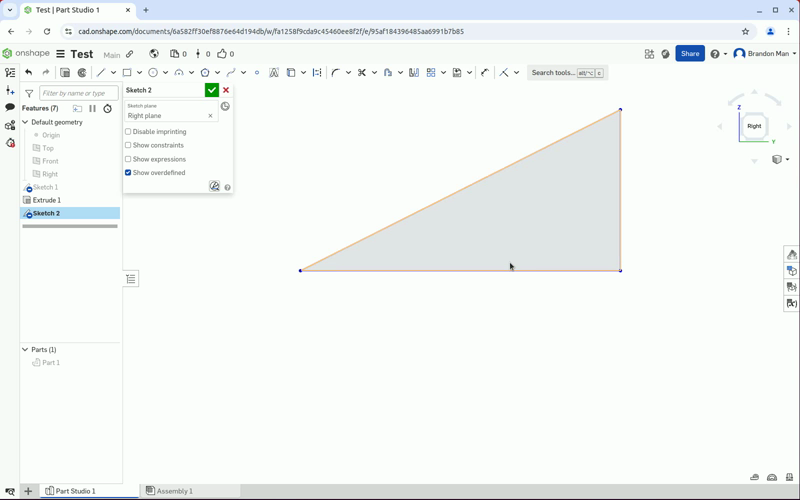
scroll(6)
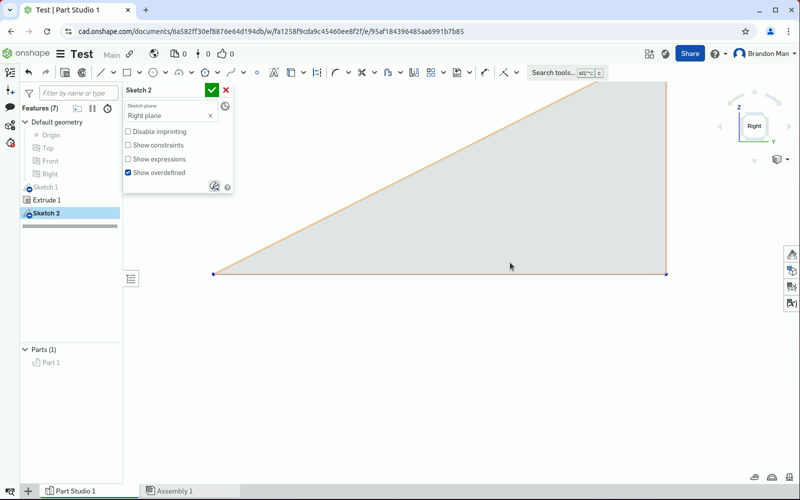
scroll(6)
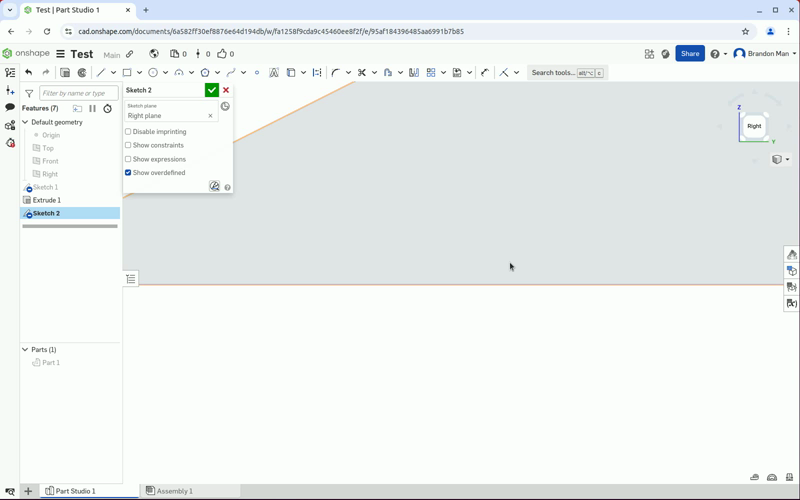
click(510, 262)
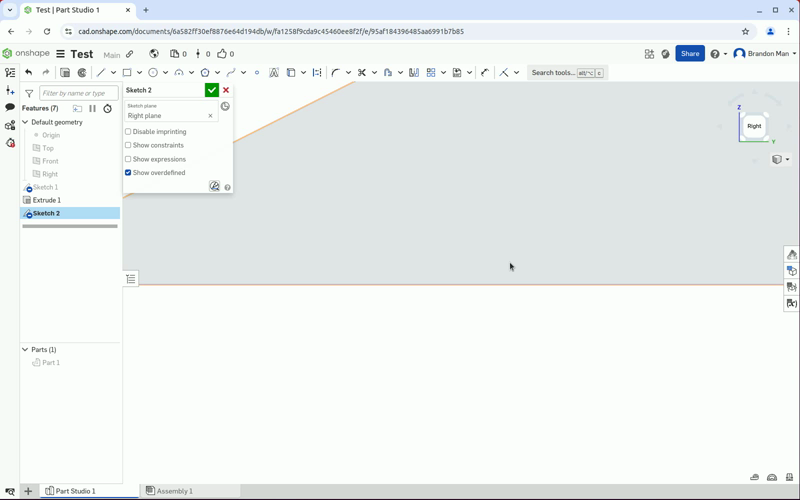
scroll(-6)
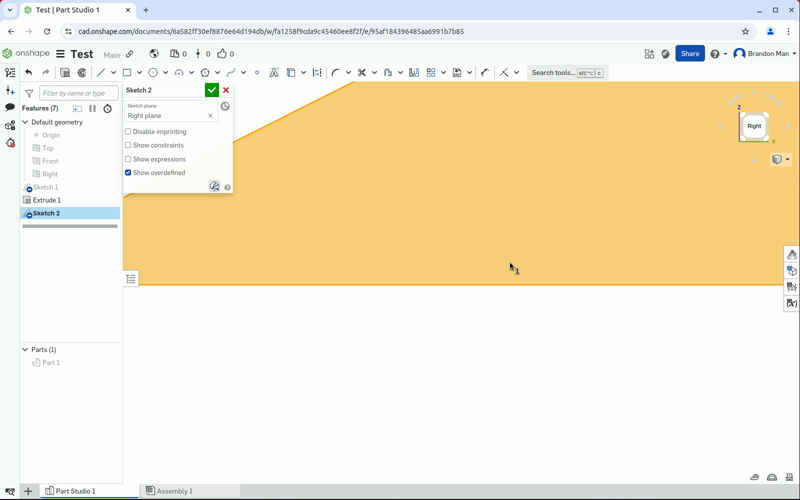
scroll(-6)
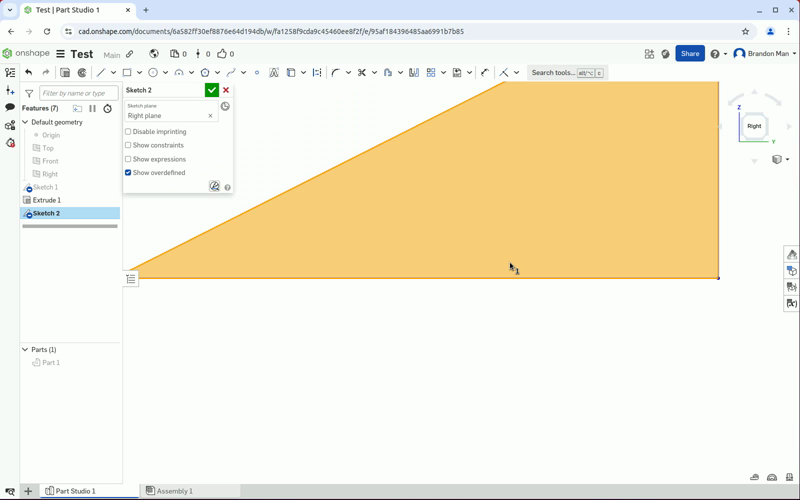
scroll(-6)
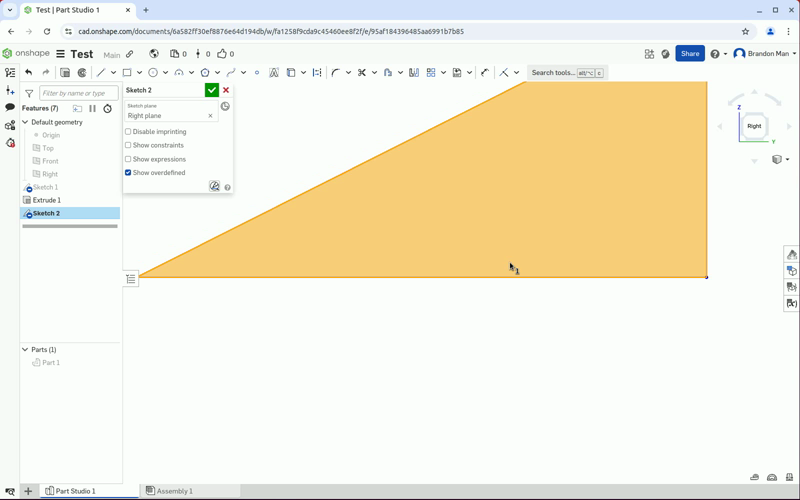
scroll(-6)
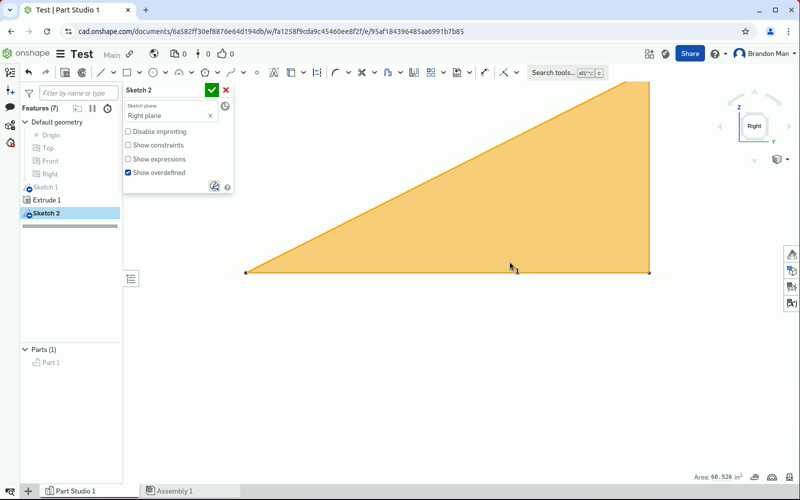
scroll(-6)
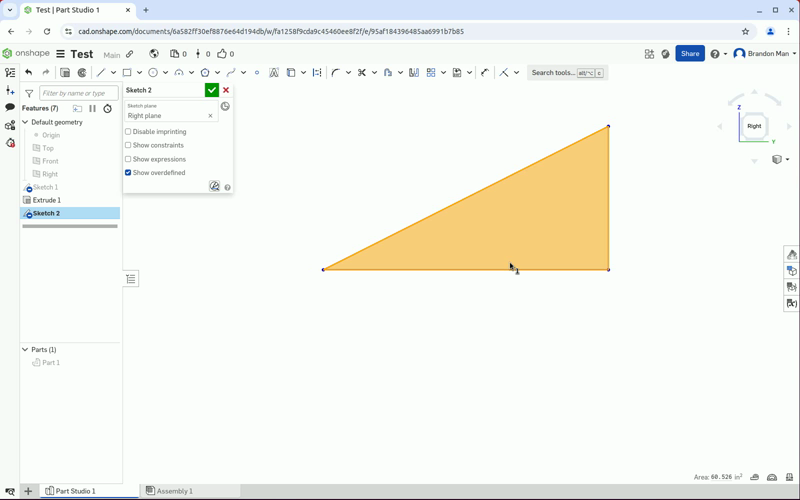
scroll(-6)
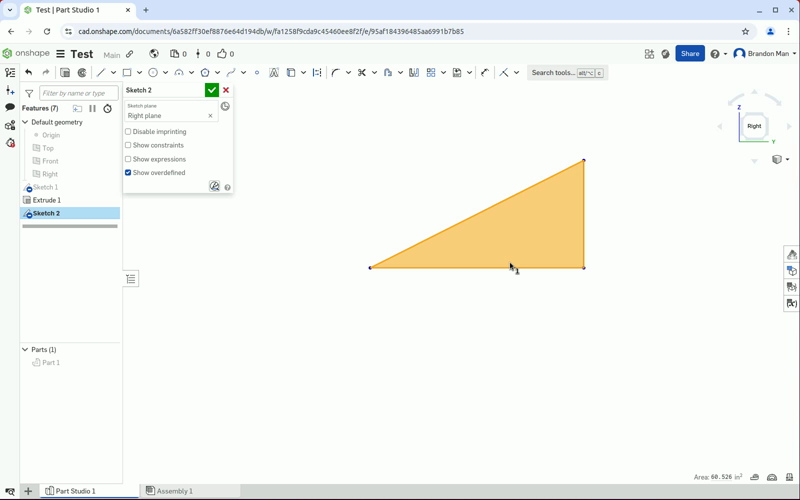
scroll(-6)
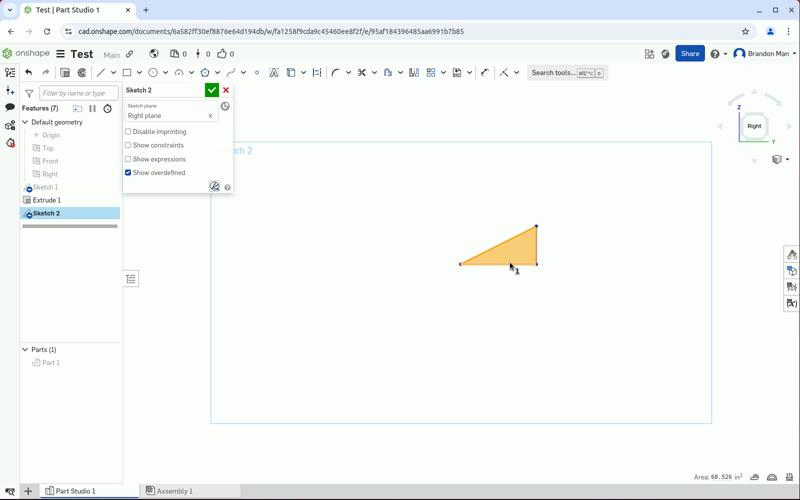
mouse_move(73, 352)
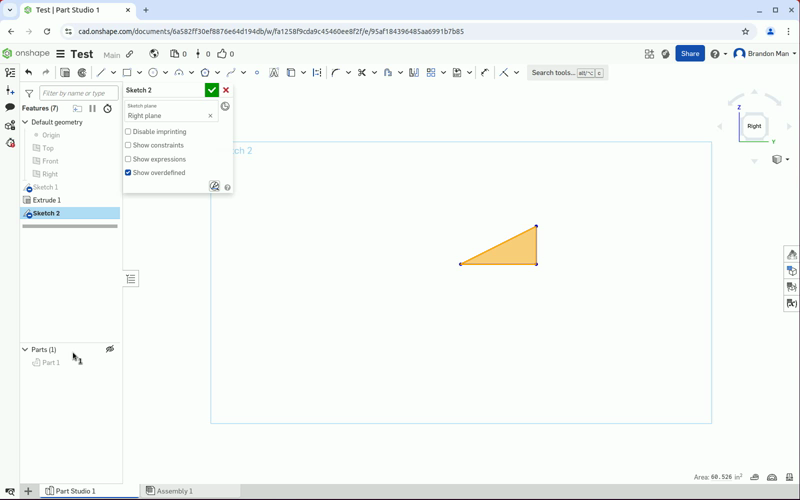
key(shift+y)
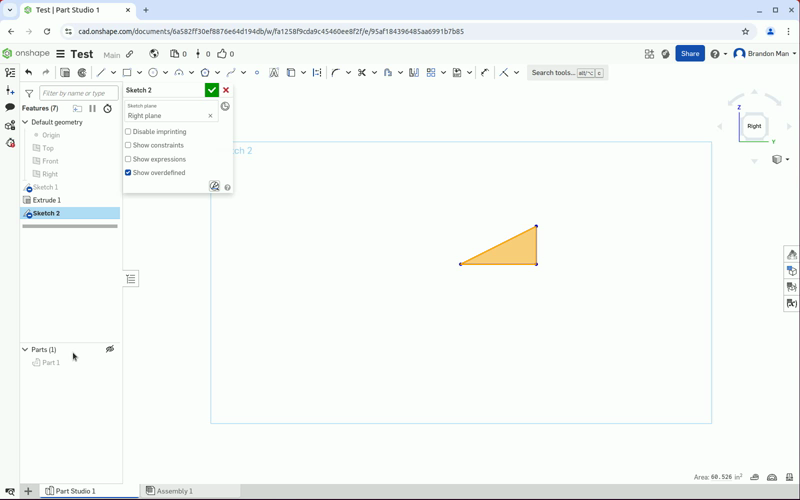
key(shift+e)
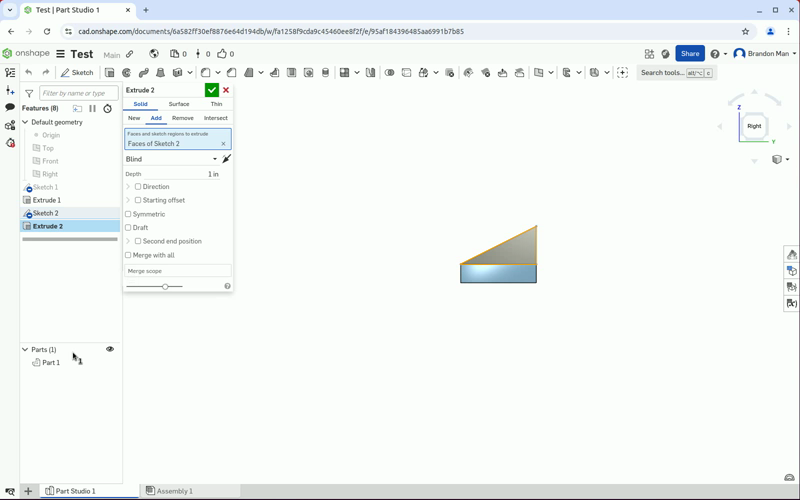
mouse_move(143, 106)
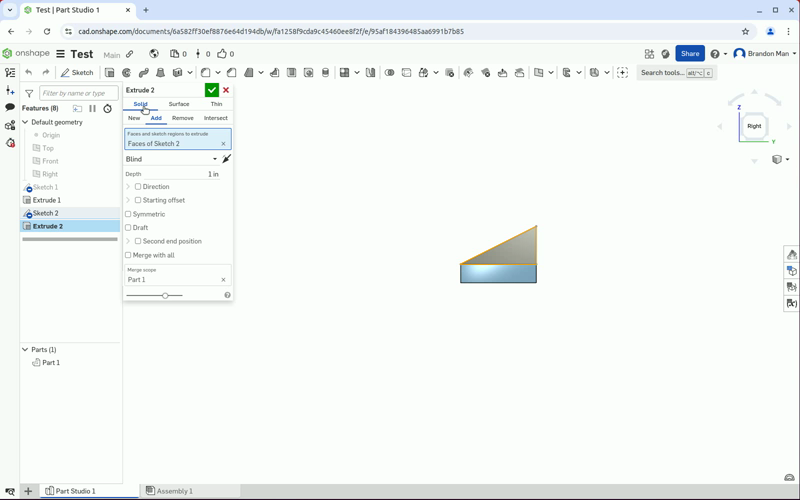
click(143, 106)
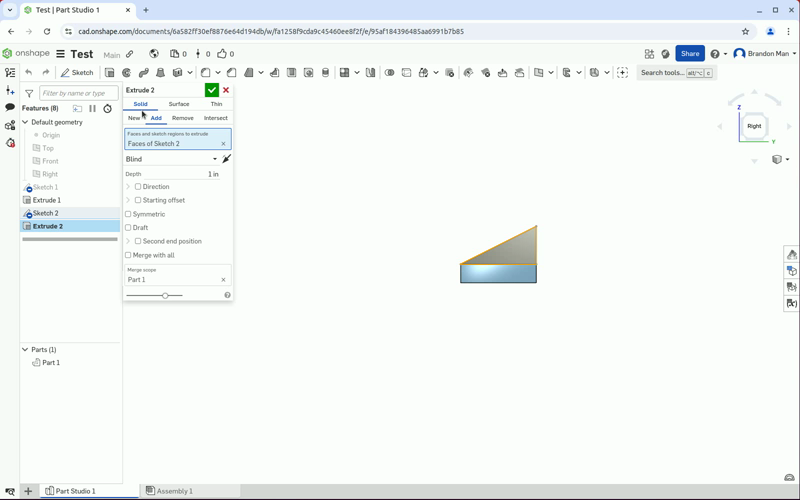
mouse_move(137, 120)
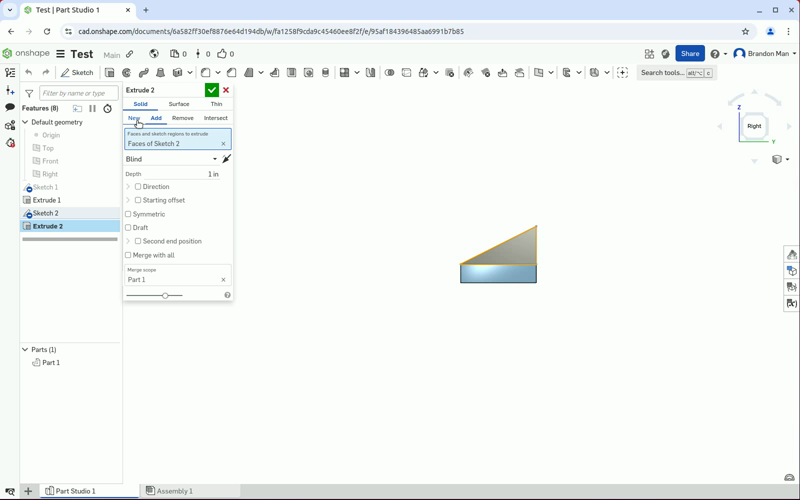
click(137, 120)
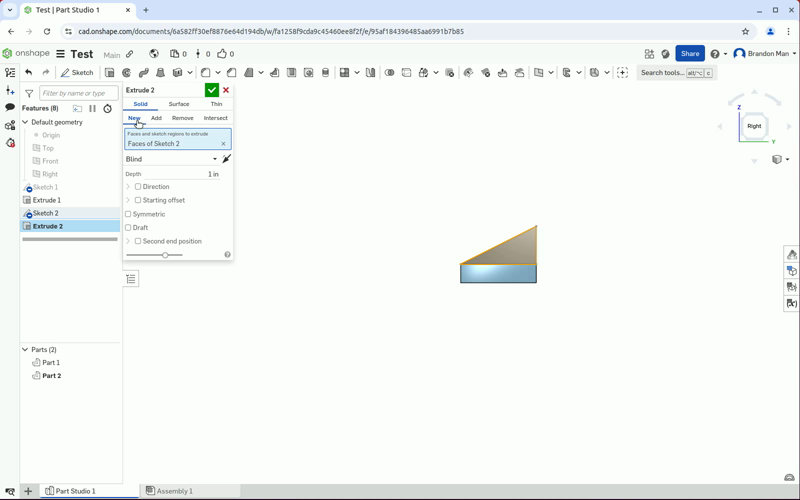
key(tab, 4)
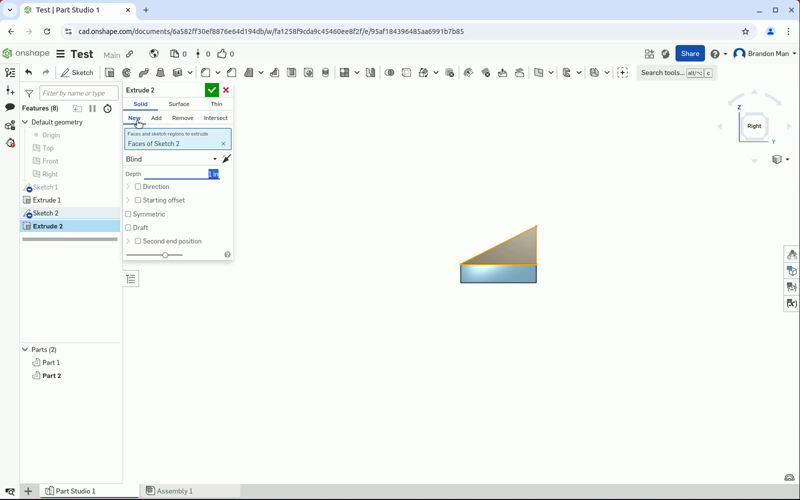
text(23.108)
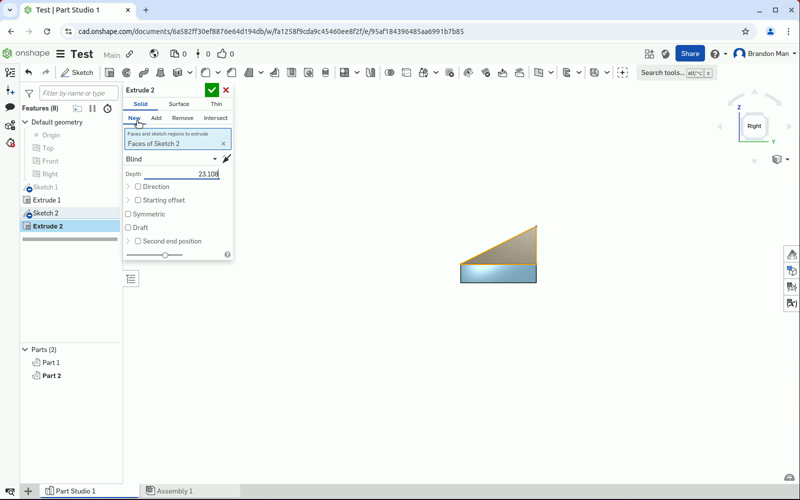
key(enter)
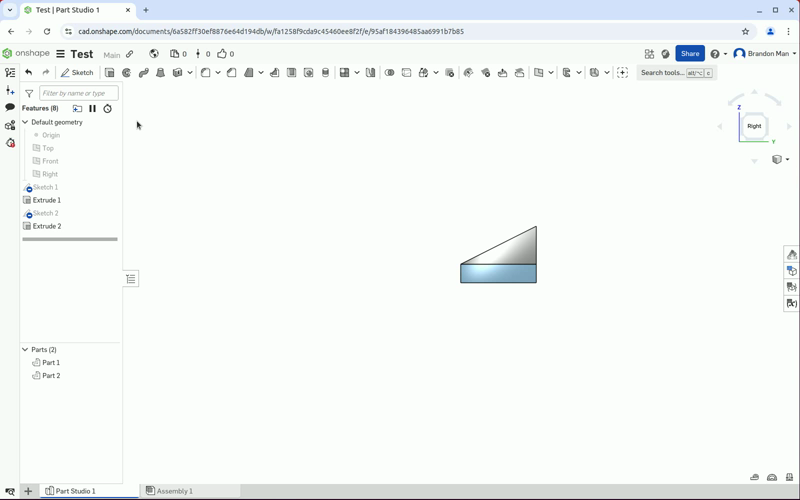
key(shift+h)
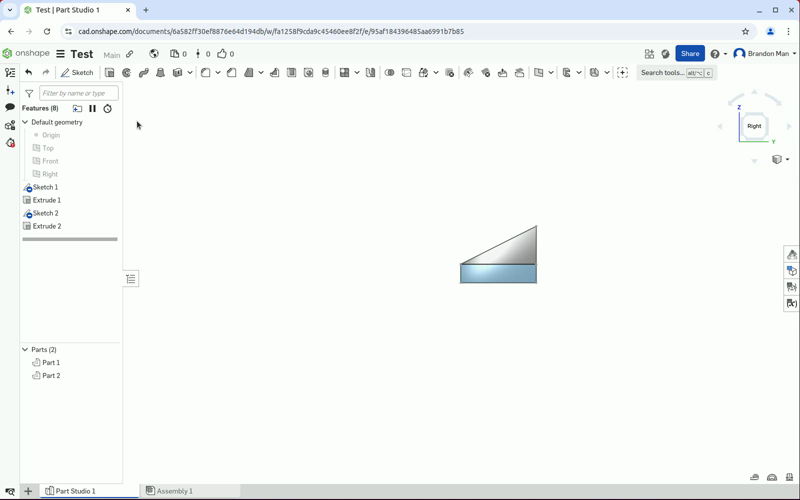
key(shift+h)
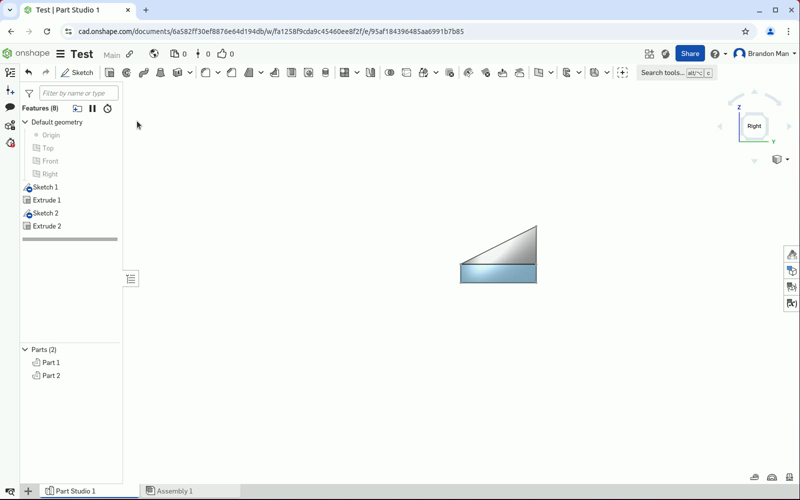
key(shift+7)
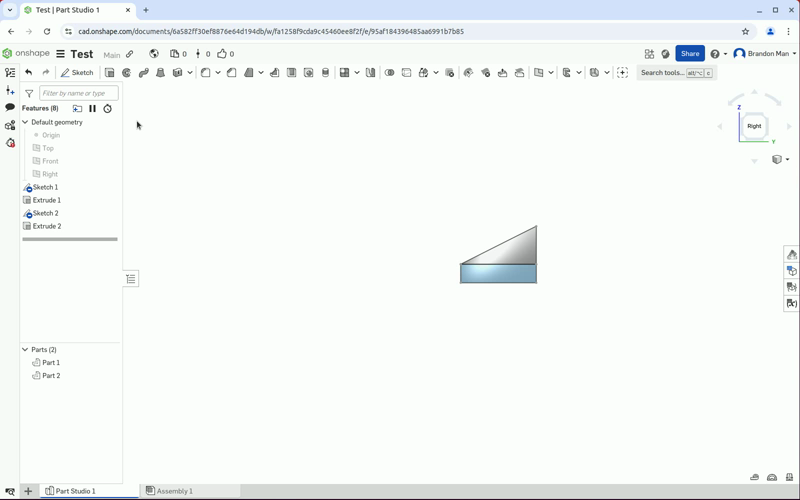
key(right, 2)
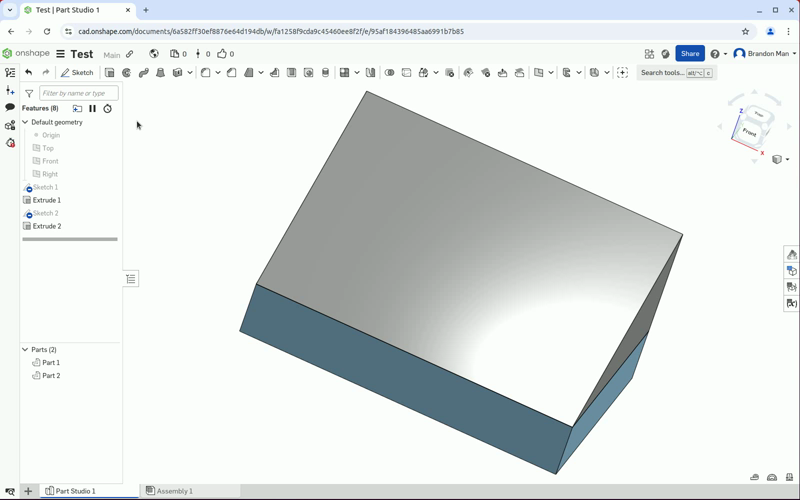
key(down, 2)
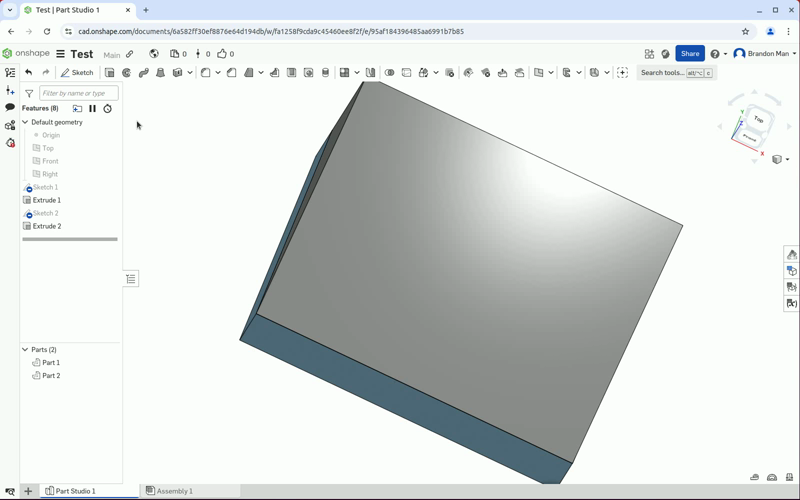
key(up, 2)
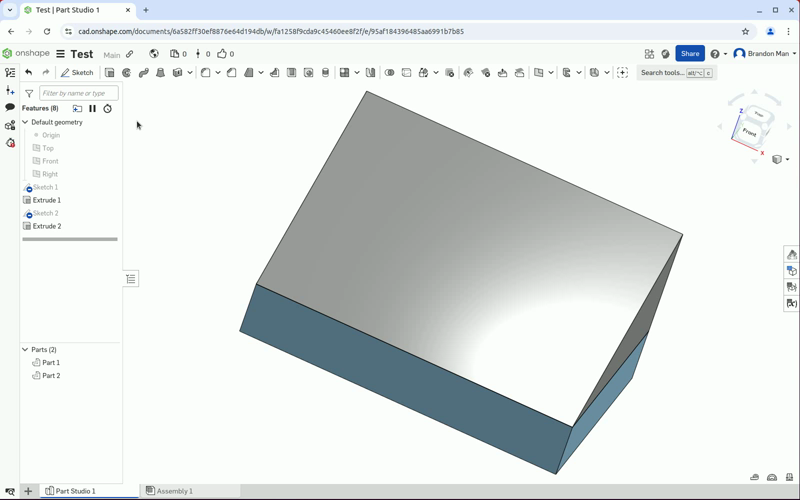
key(left, 2)
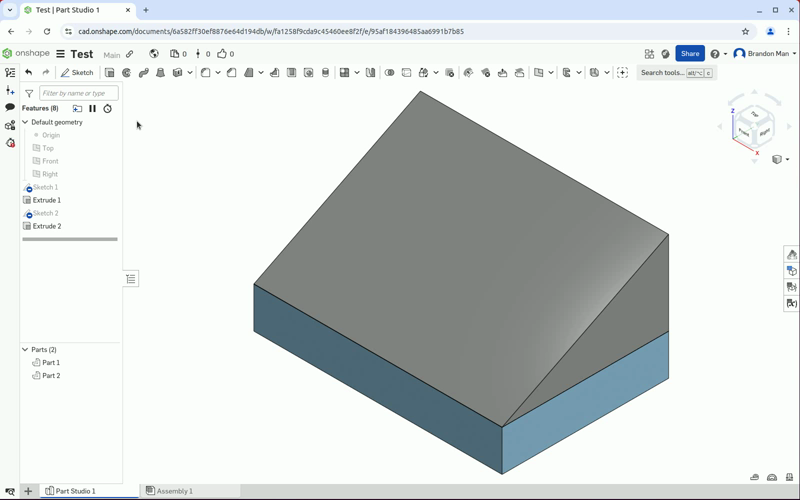
mouse_move(73, 189)
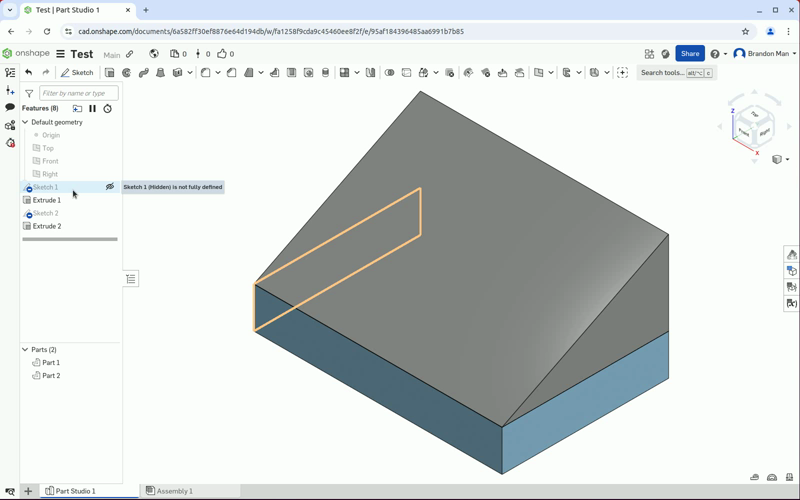
click(73, 189)